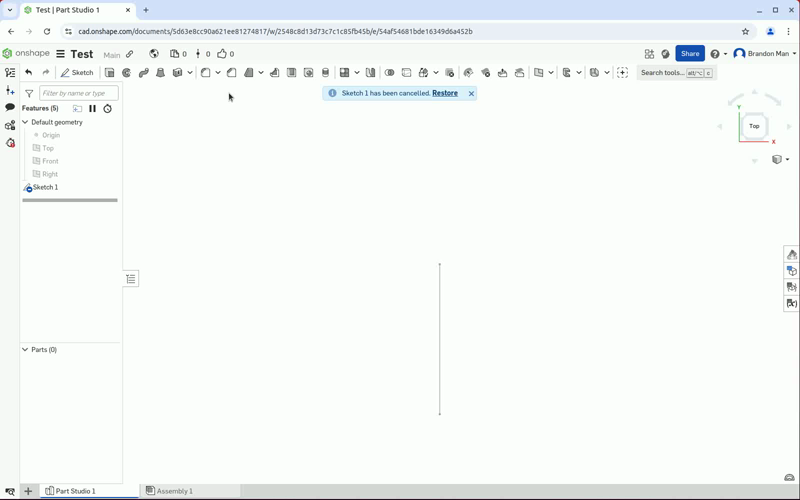
key(shift+h)
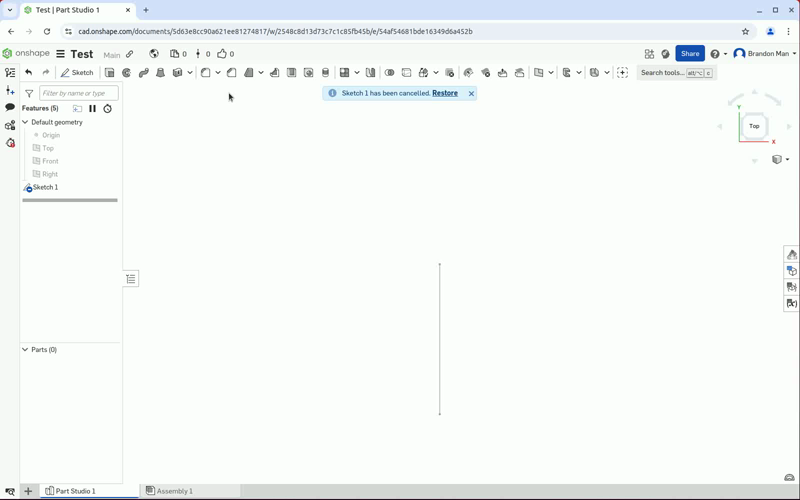
key(shift+s)
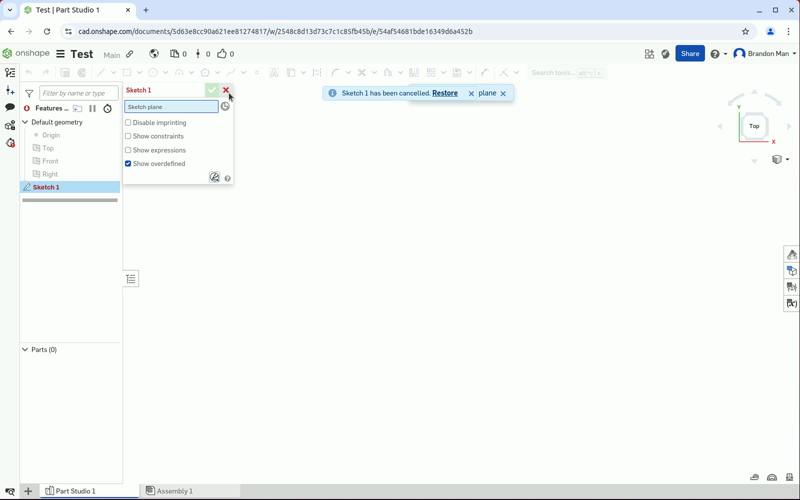
mouse_move(73, 150)
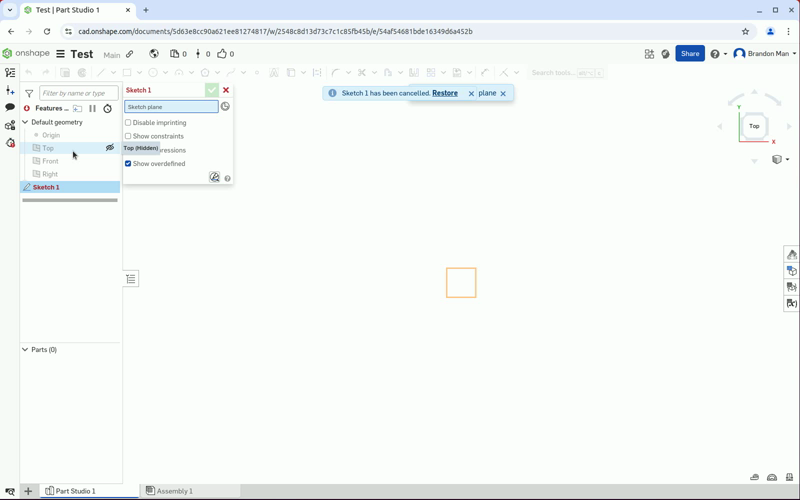
click(73, 150)
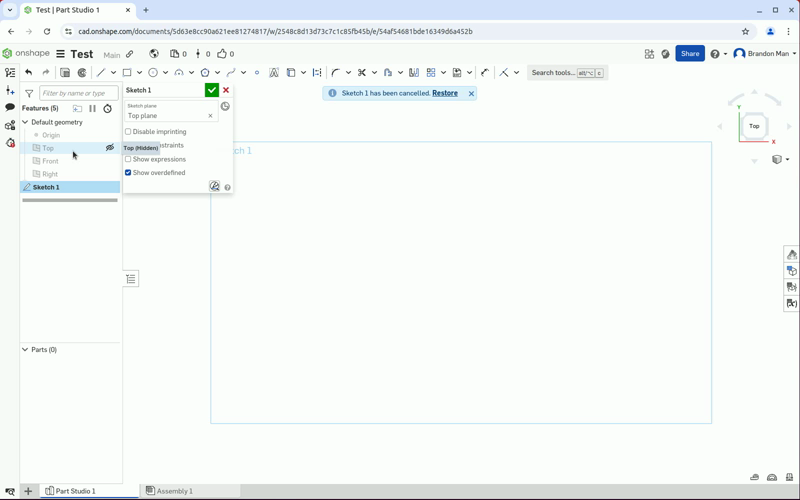
mouse_move(73, 352)
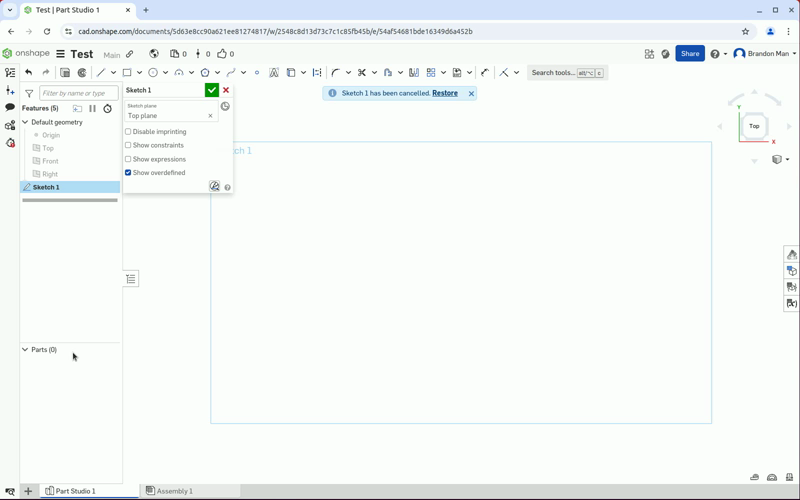
key(y)
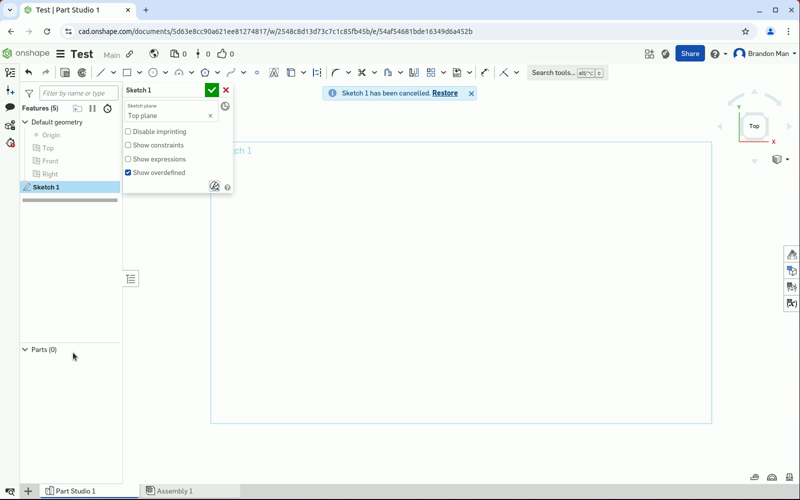
key(l)
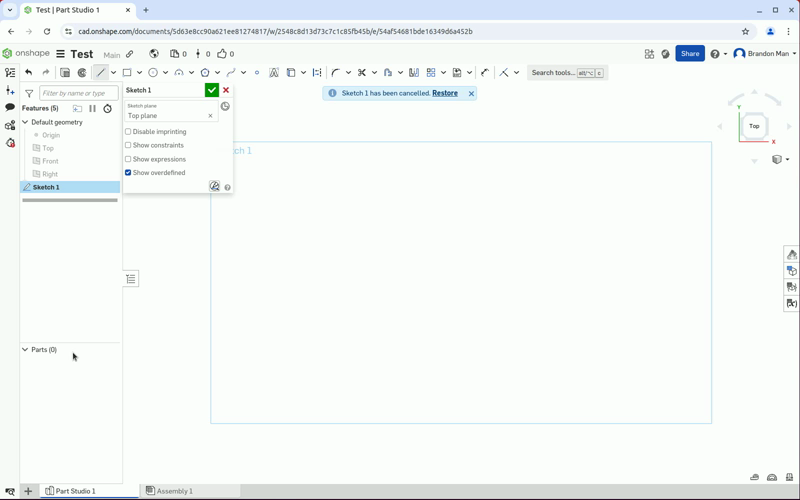
key_down(shift)
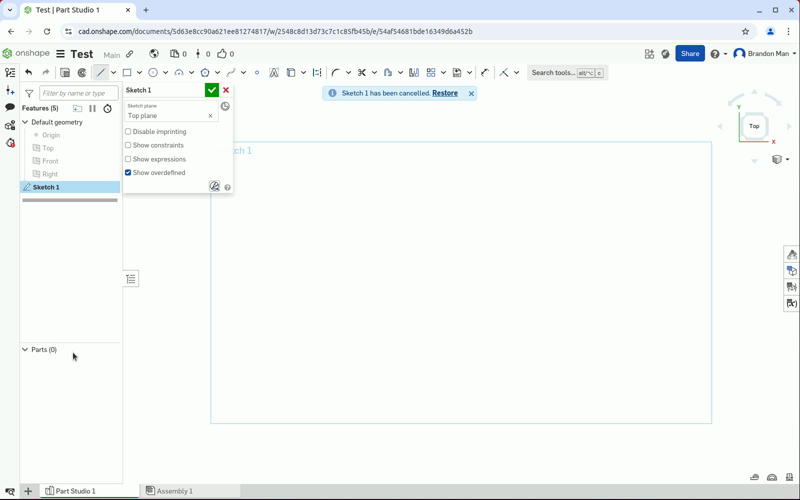
mouse_move(351, 324)
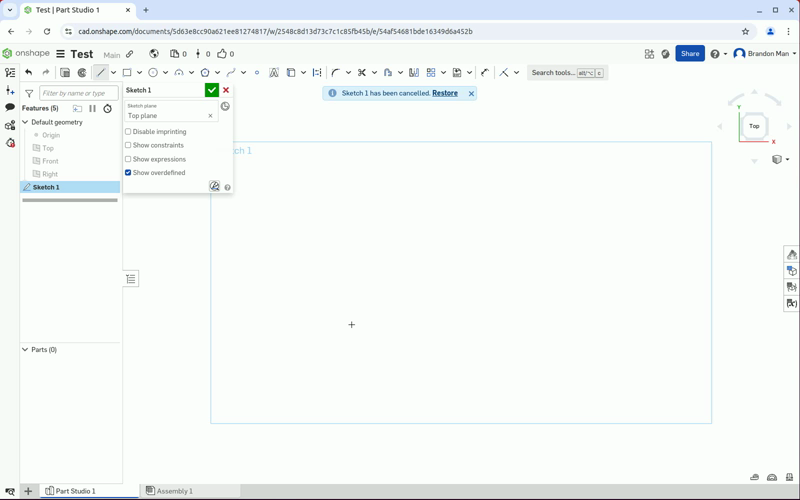
click(351, 324)
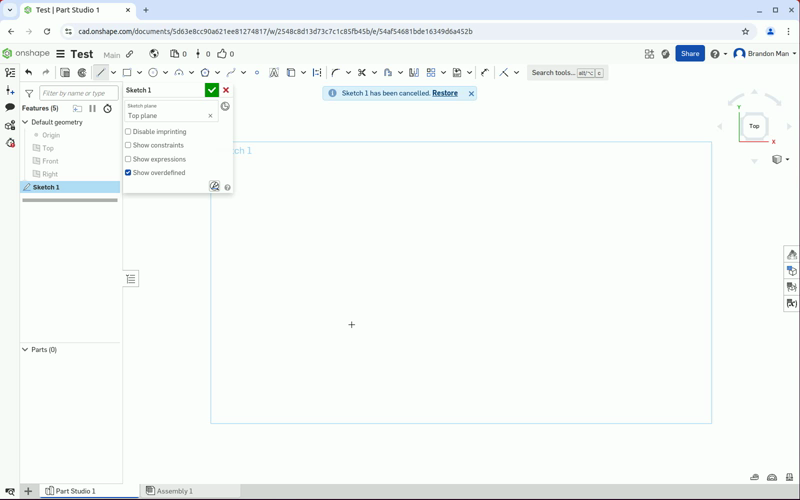
key_up(shift)
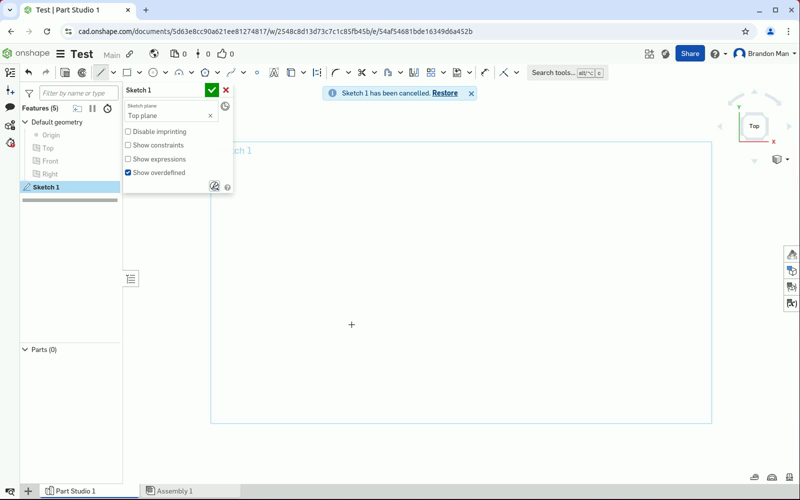
key_down(shift)
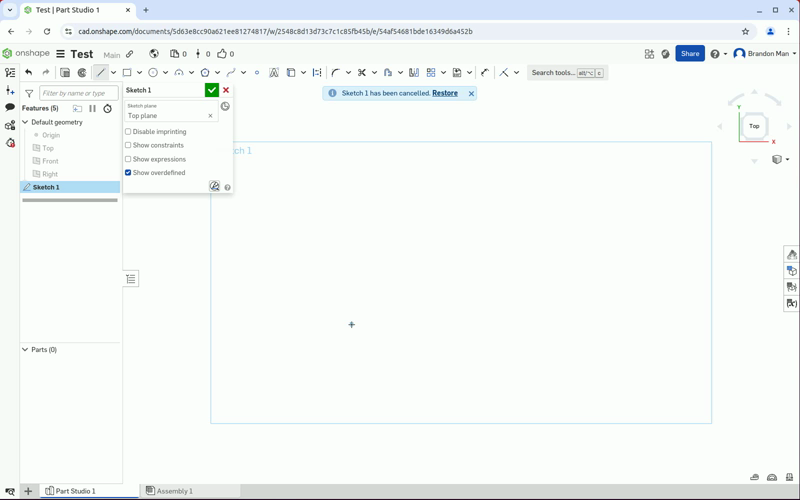
mouse_move(381, 324)
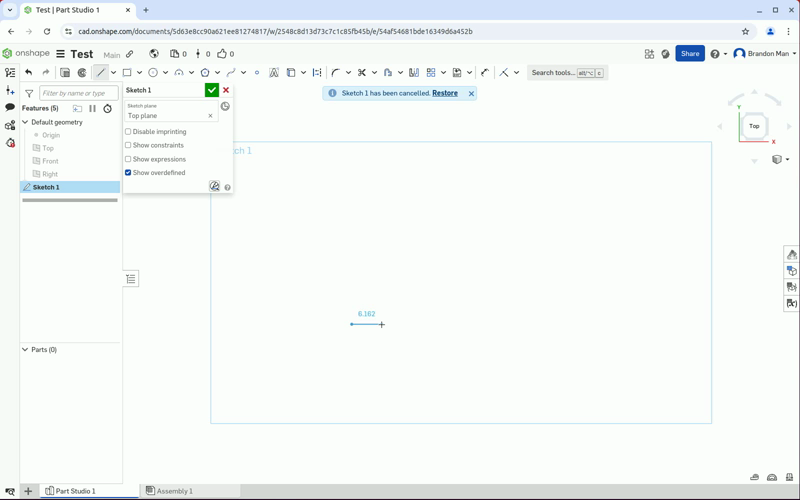
mouse_move(396, 324)
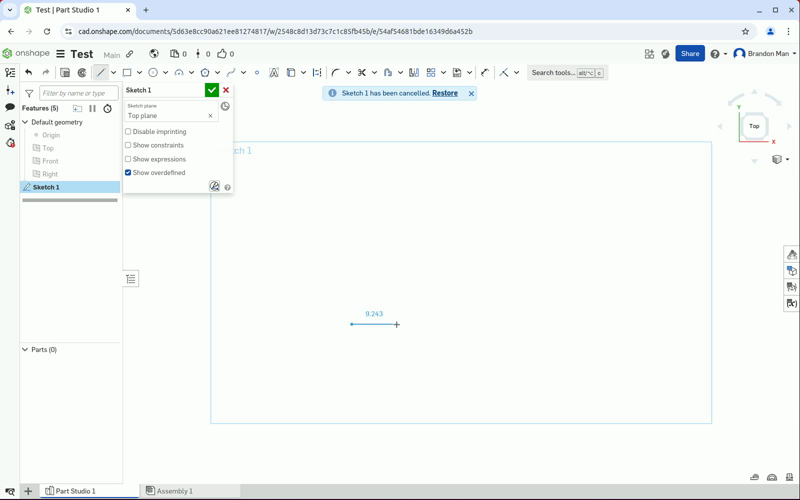
click(396, 324)
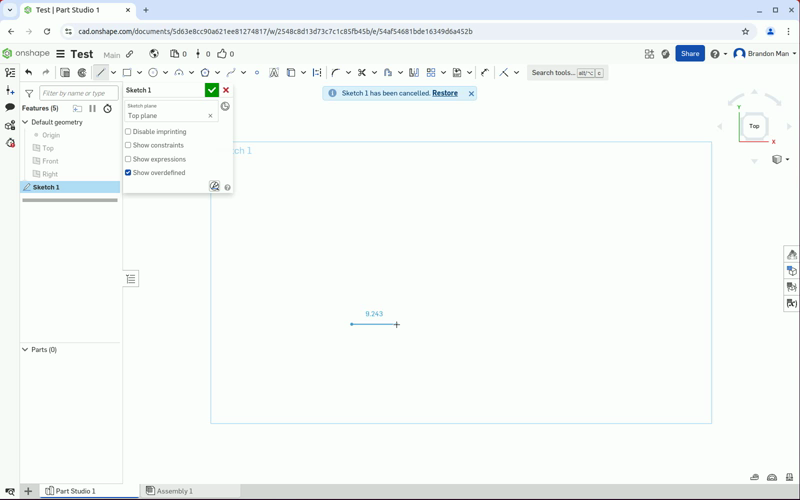
key_up(shift)
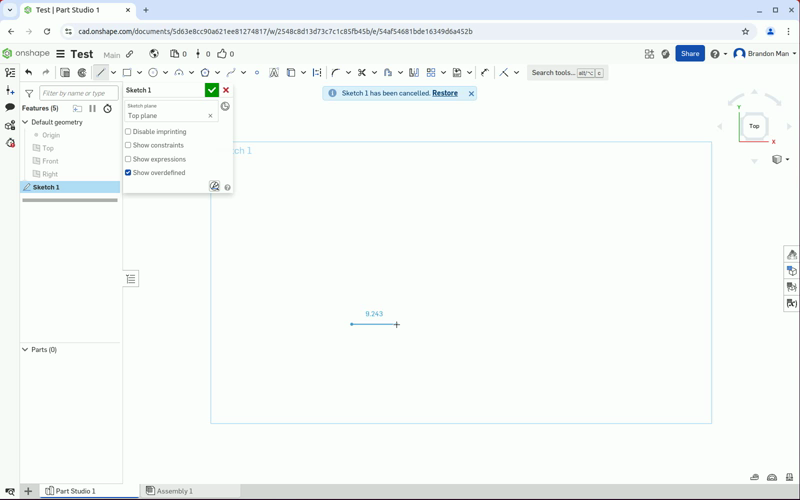
key_down(shift)
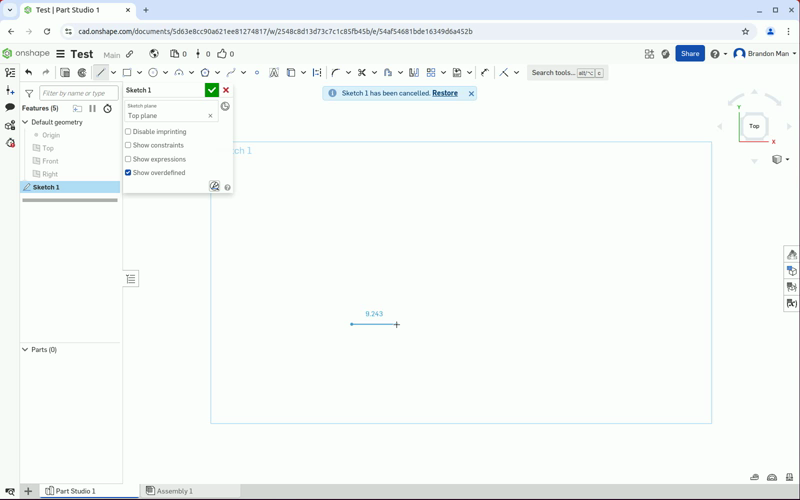
mouse_move(396, 245)
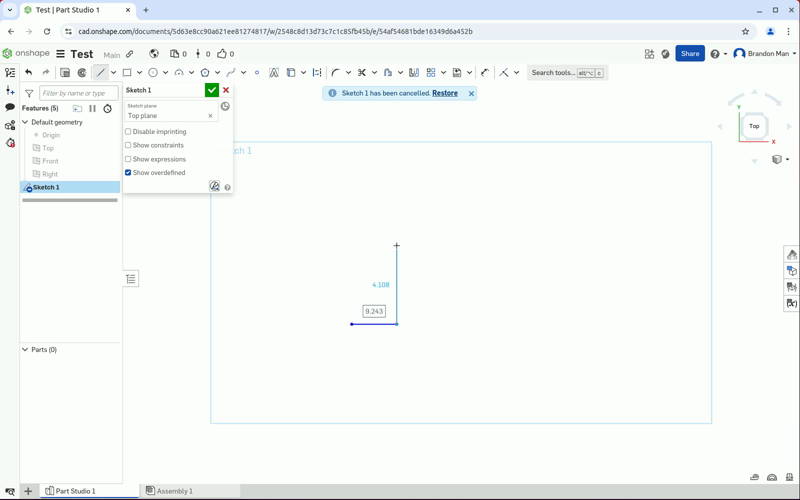
click(396, 245)
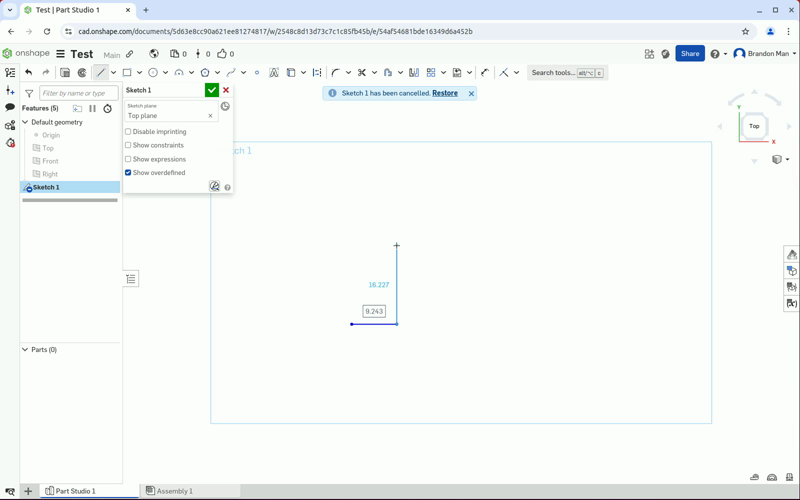
key_up(shift)
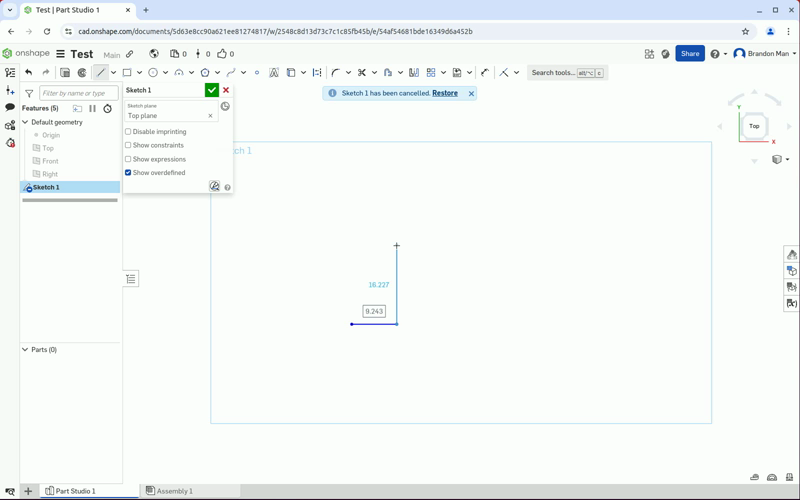
key_down(shift)
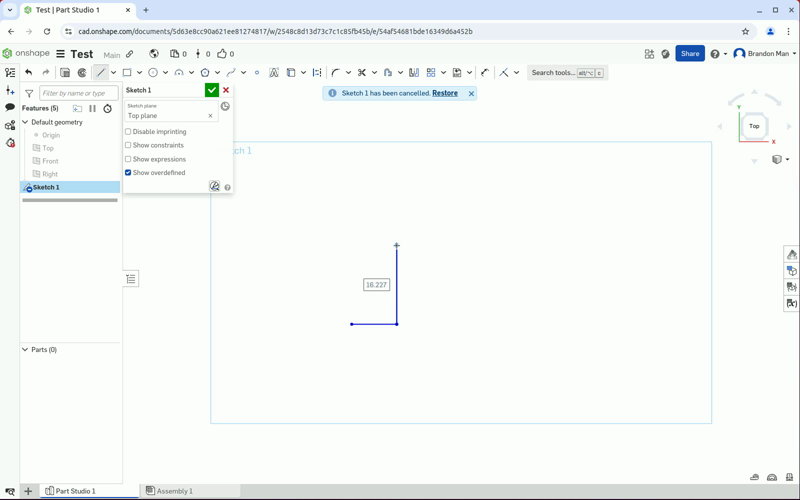
mouse_move(426, 245)
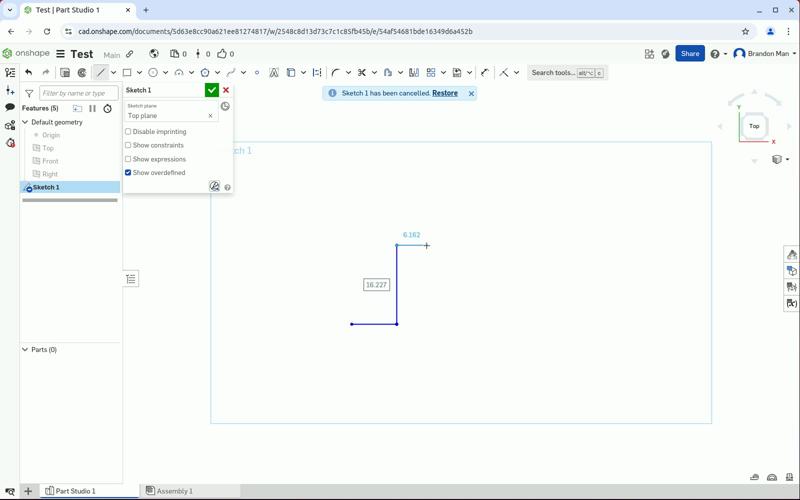
mouse_move(351, 245)
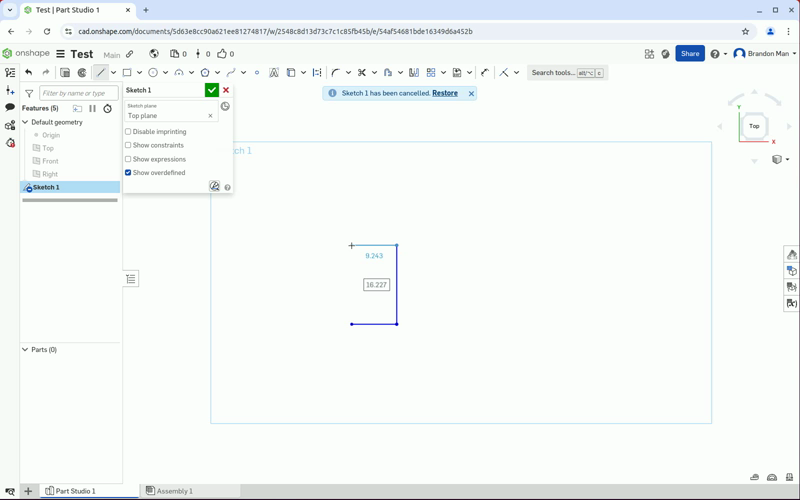
click(351, 245)
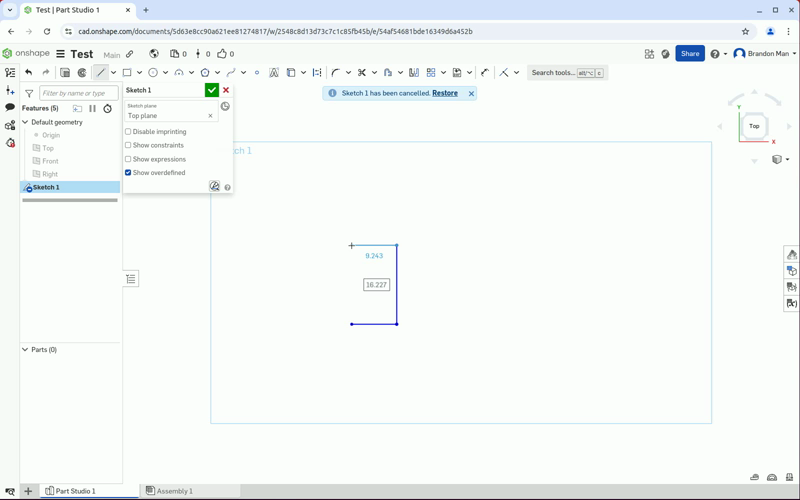
key_up(shift)
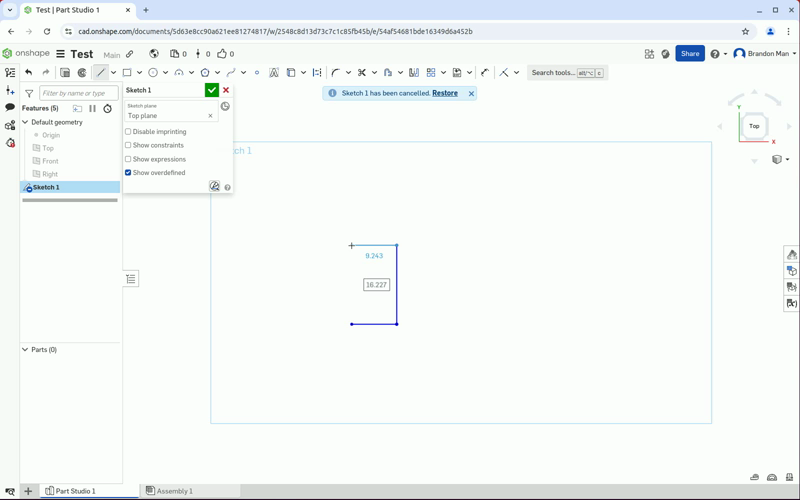
key_down(shift)
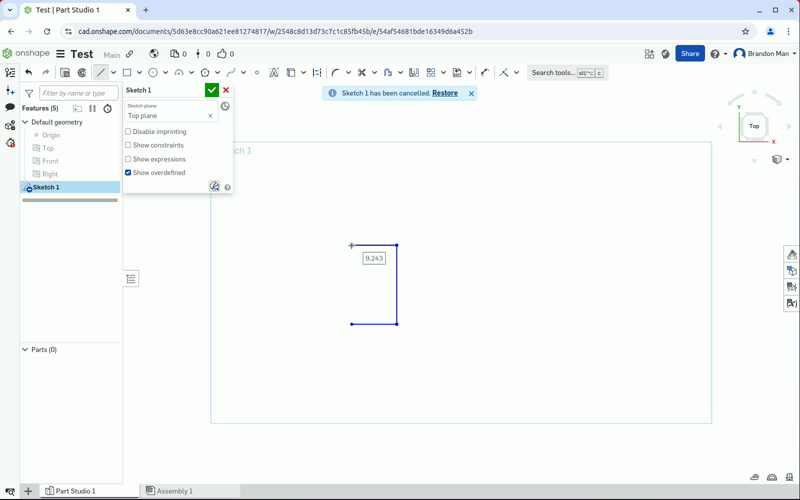
mouse_move(351, 324)
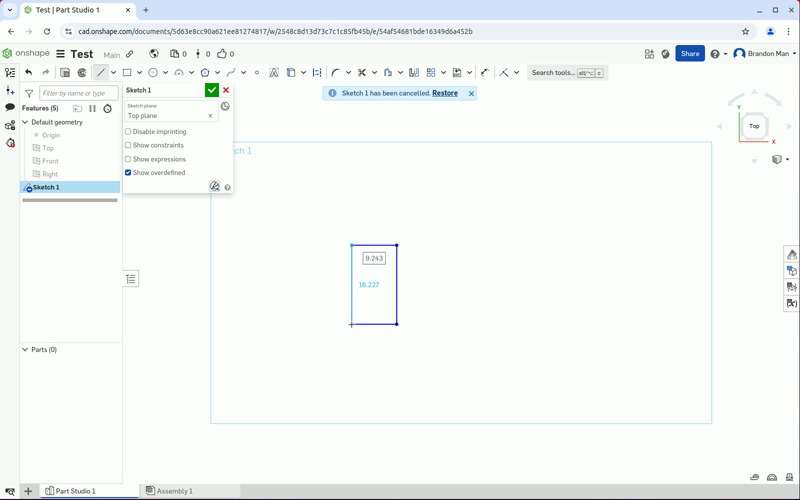
key_up(shift)
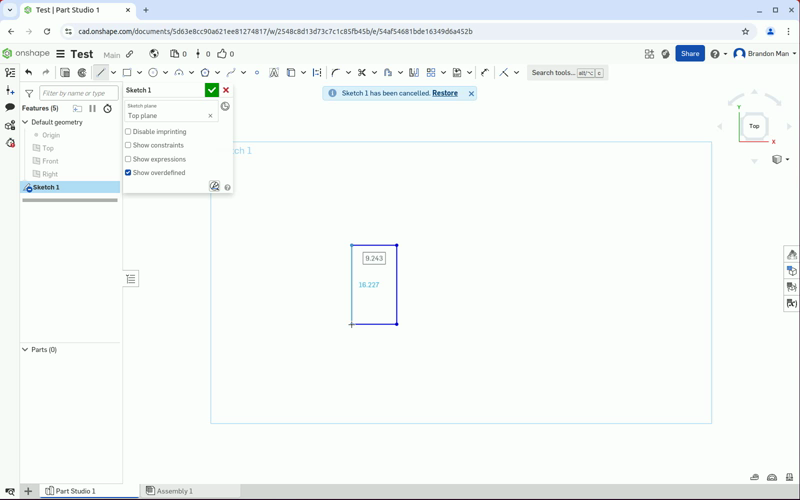
click(351, 324)
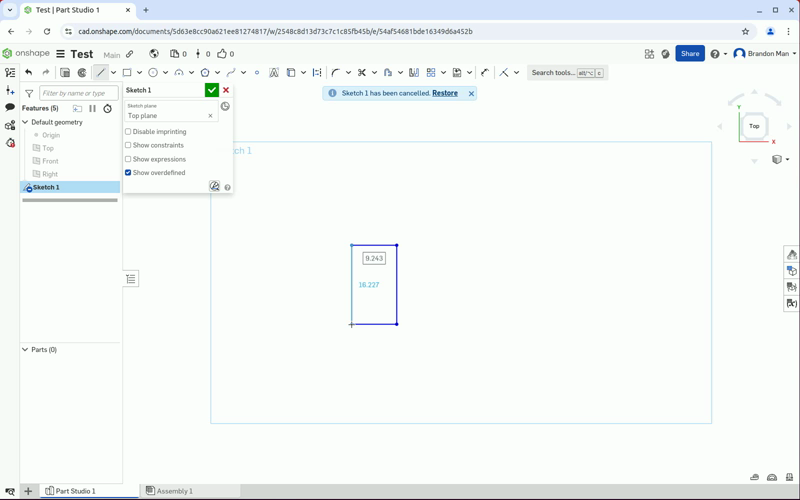
key(esc)
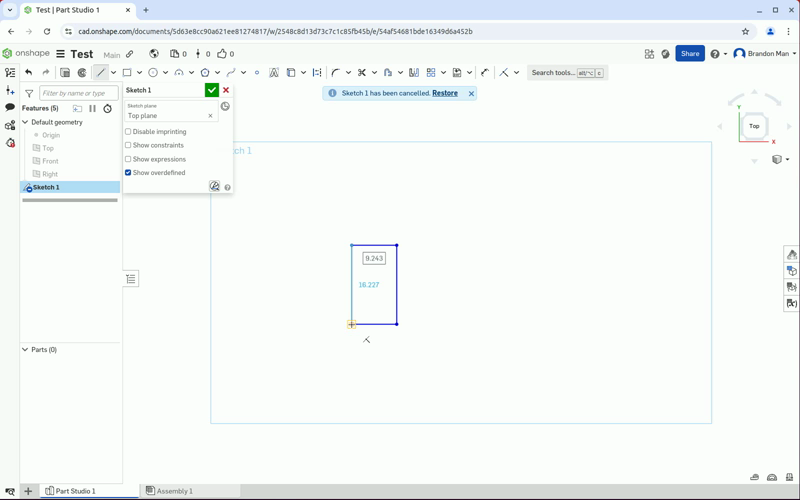
mouse_move(393, 272)
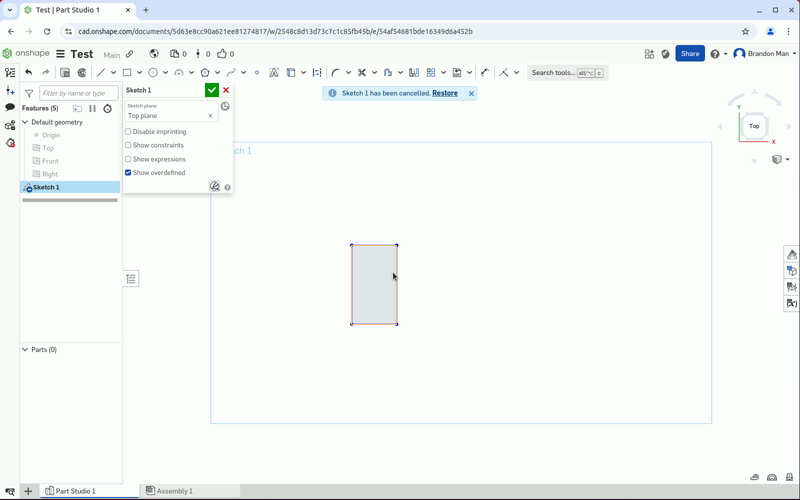
click(393, 272)
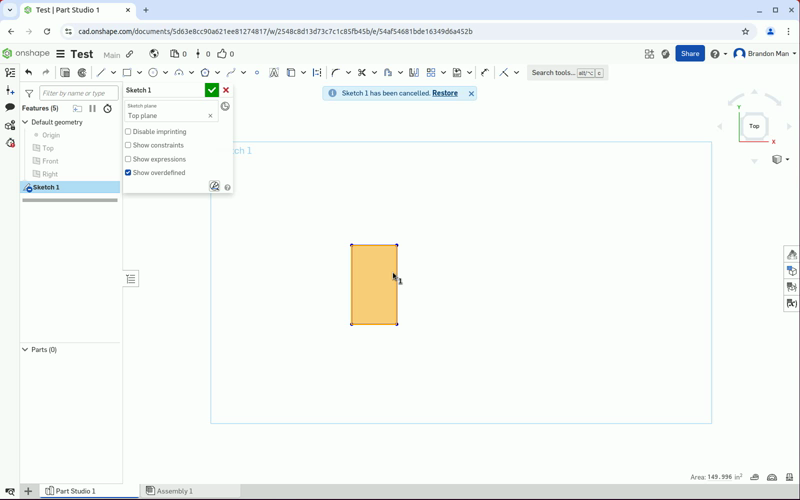
mouse_move(73, 352)
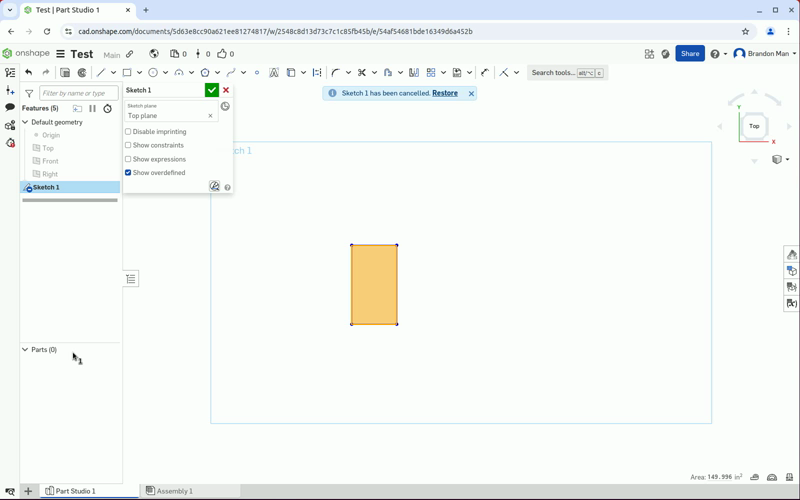
key(shift+y)
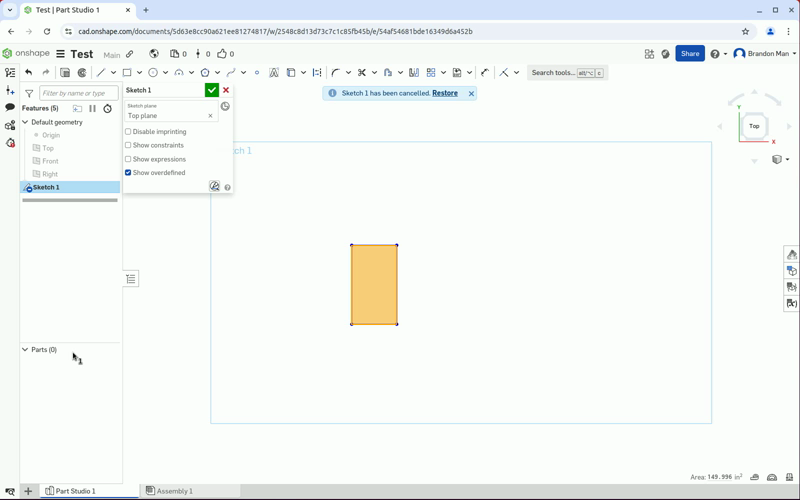
key(shift+e)
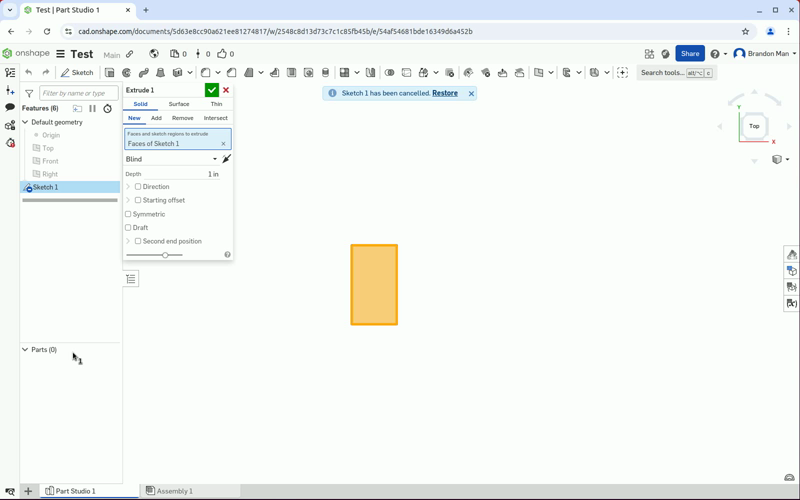
mouse_move(143, 106)
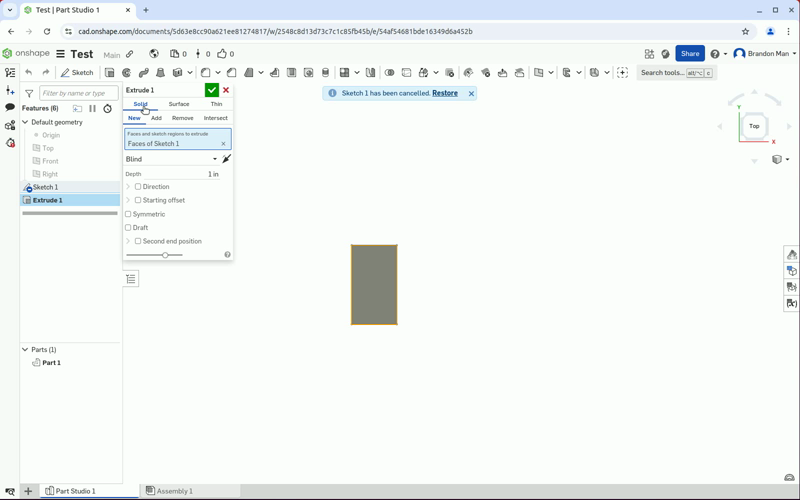
click(143, 106)
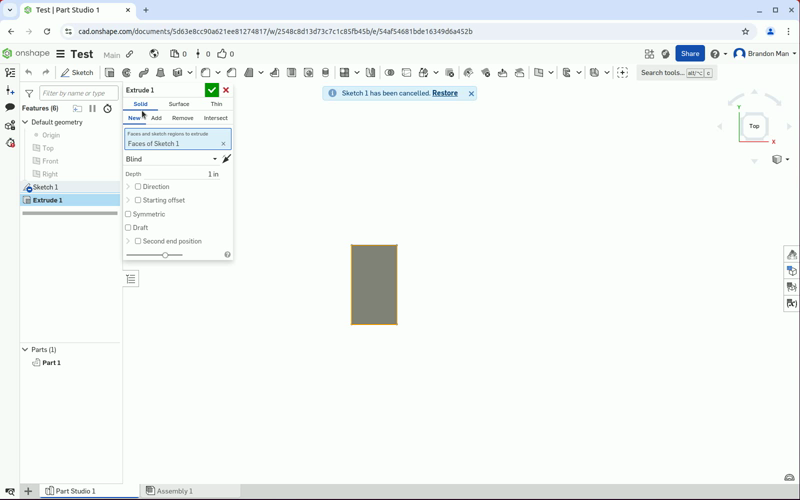
mouse_move(137, 120)
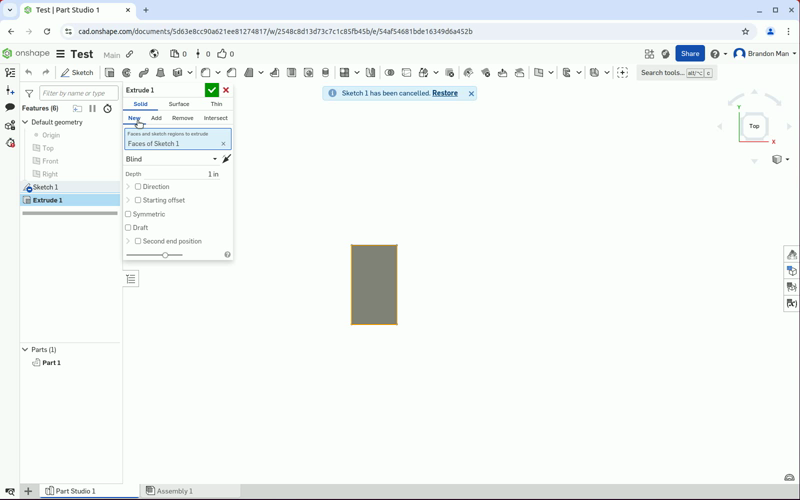
click(137, 120)
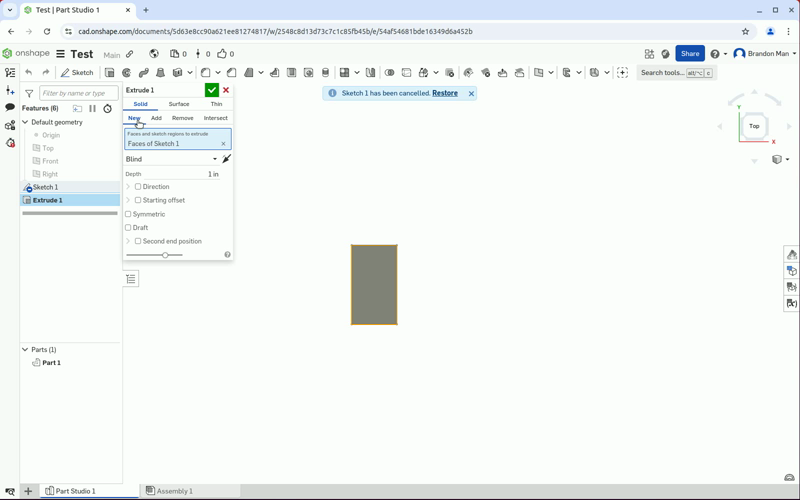
key(tab, 4)
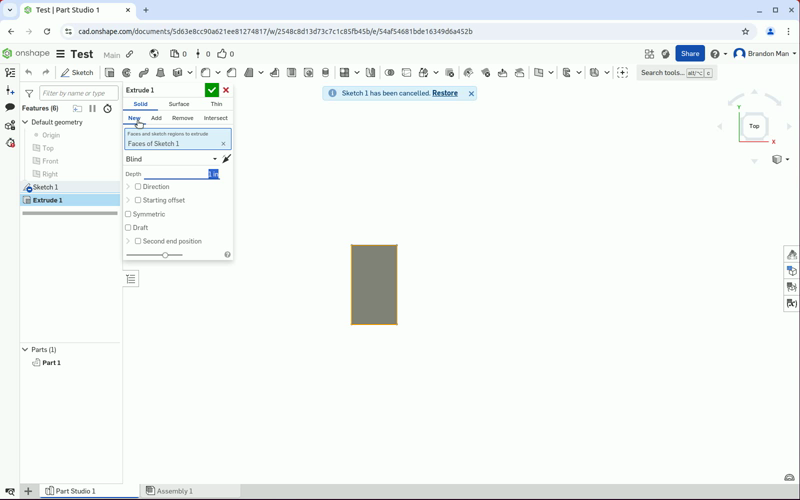
text(23.108)
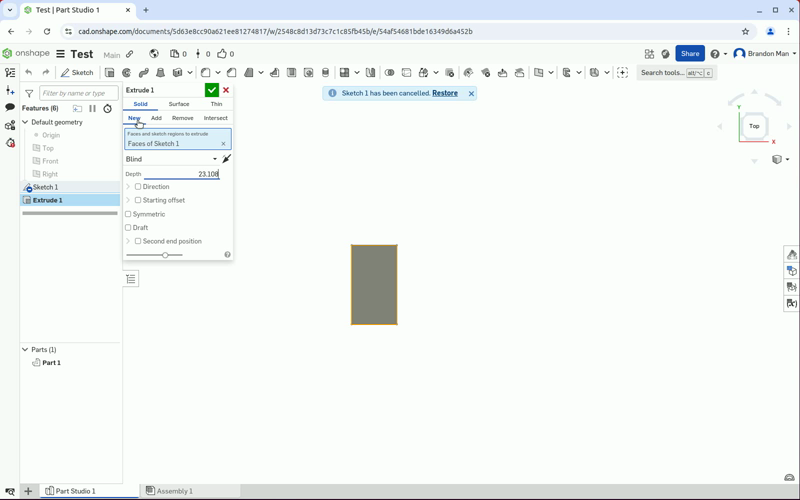
key(enter)
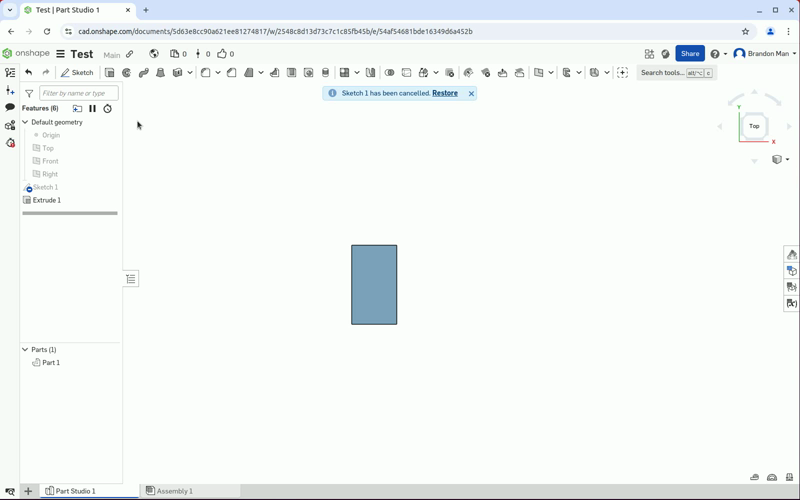
key(shift+h)
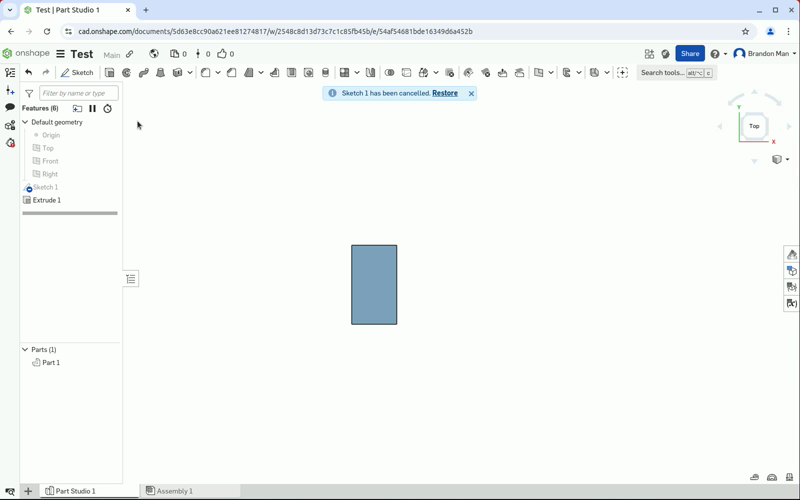
key(shift+h)
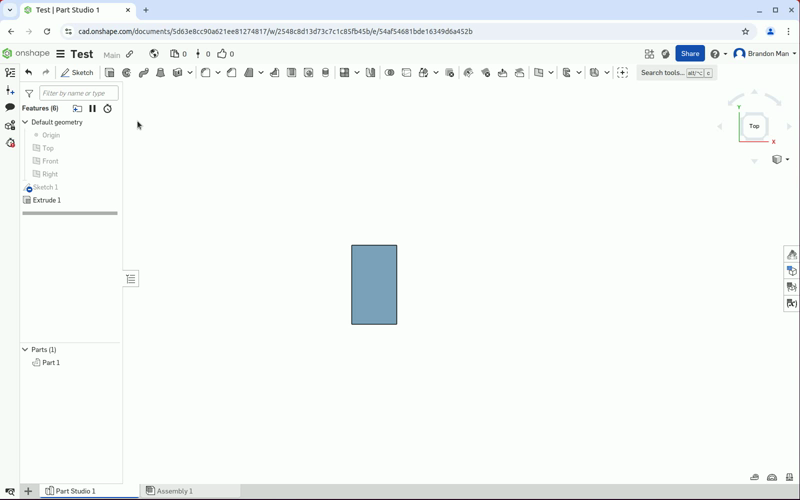
mouse_move(73, 189)
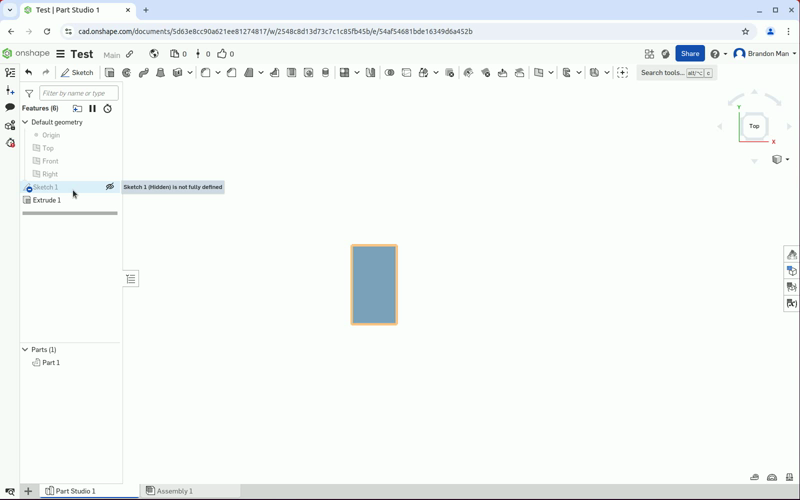
click(73, 189)
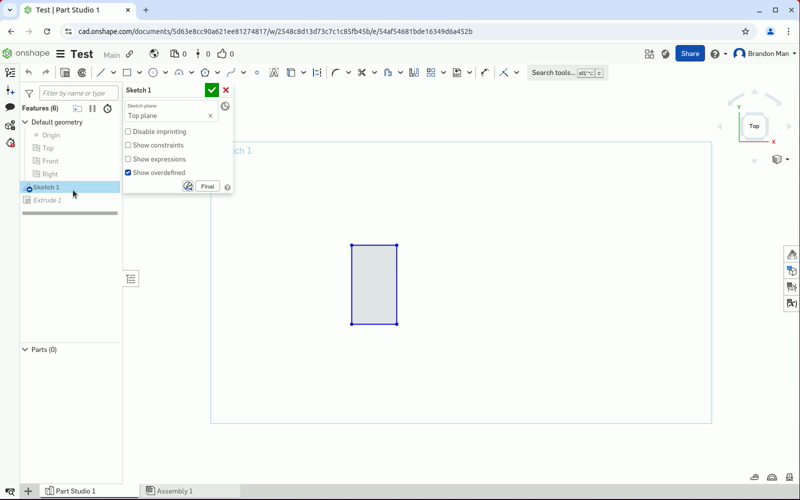
mouse_move(229, 92)
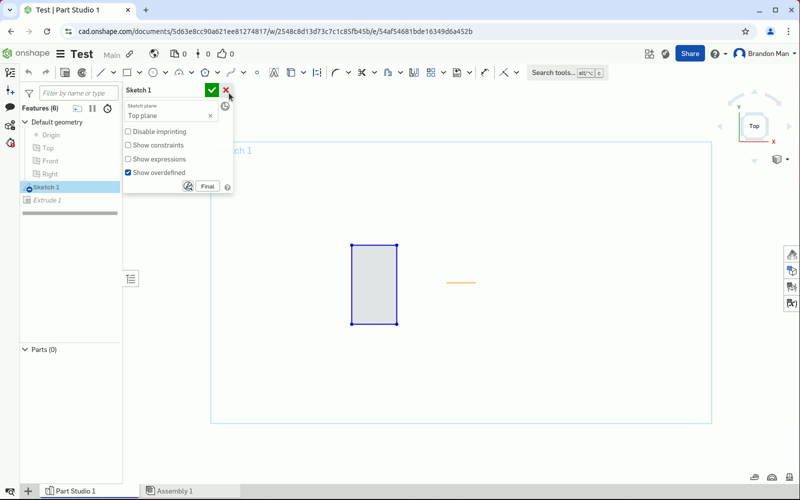
click(229, 92)
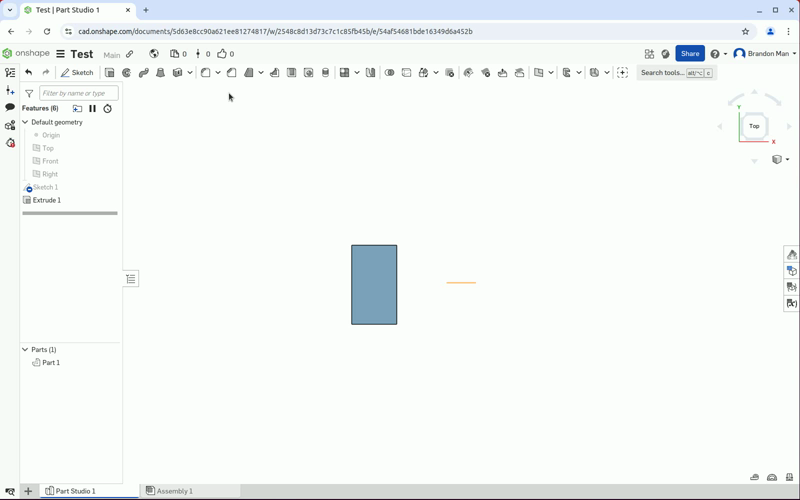
mouse_move(73, 352)
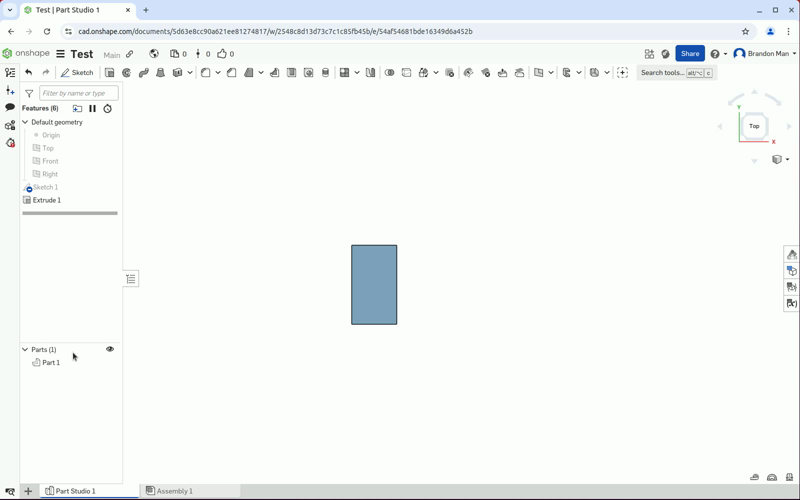
key(y)
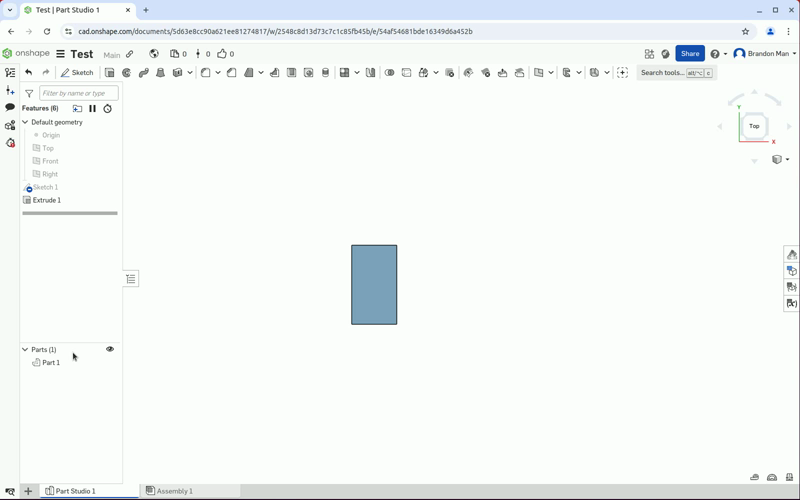
key(shift+p)
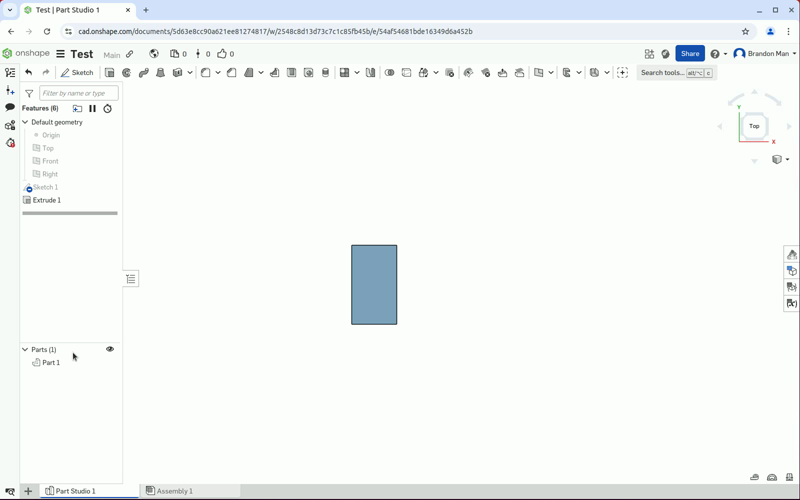
key(space)
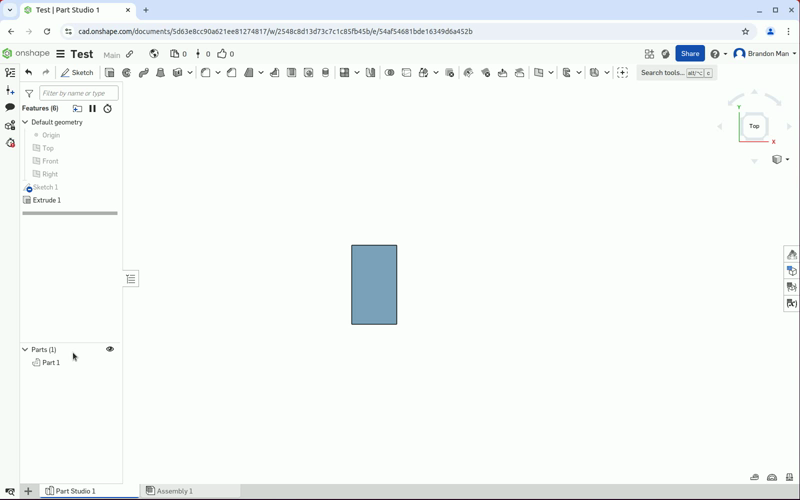
key_down(shift)
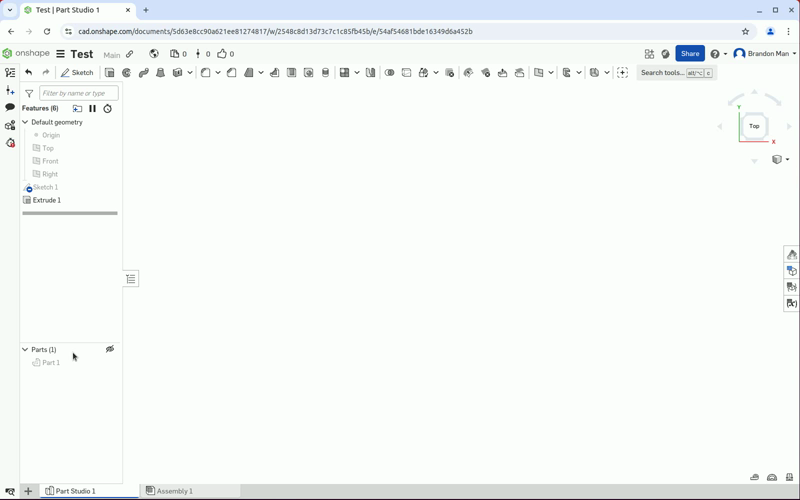
key(up)
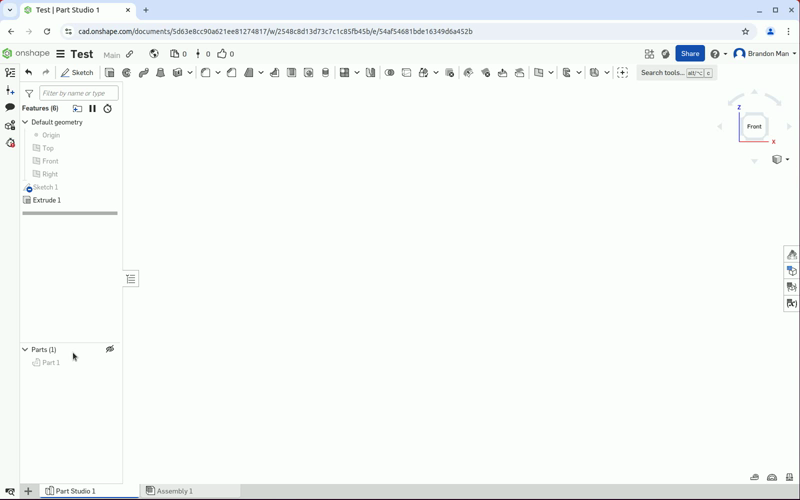
key_up(shift)
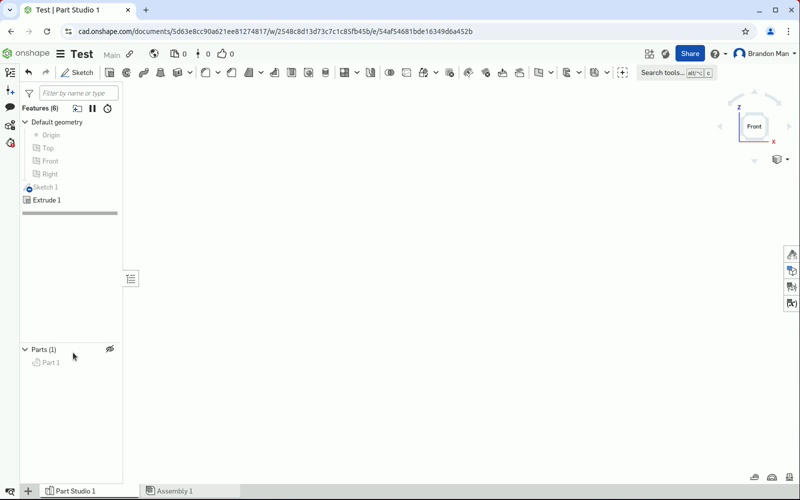
key(space)
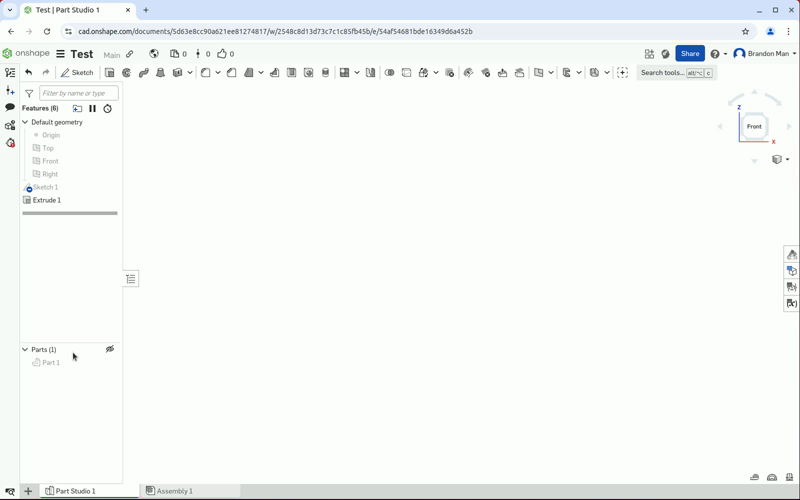
key_down(shift)
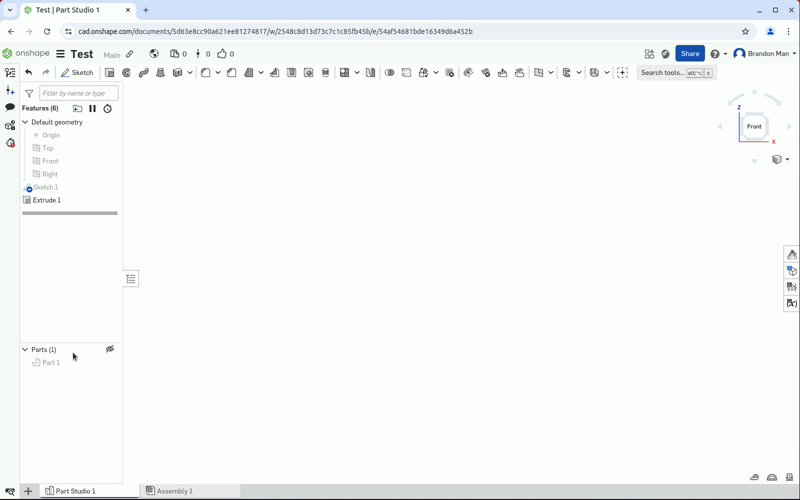
key(left)
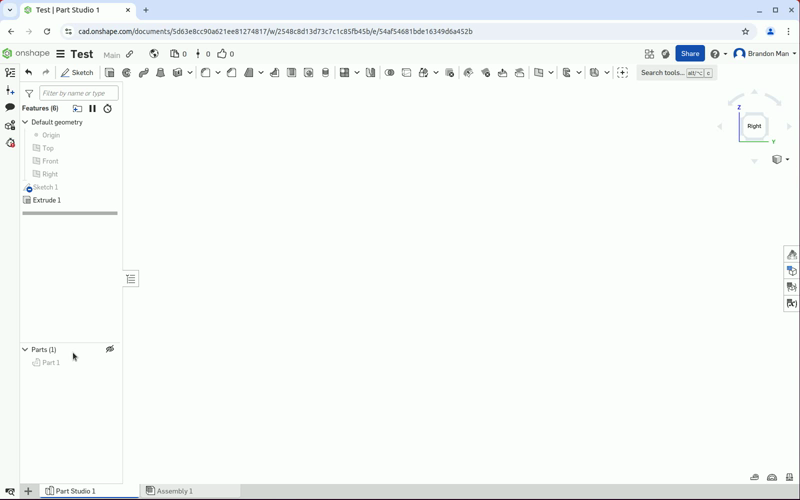
key_up(shift)
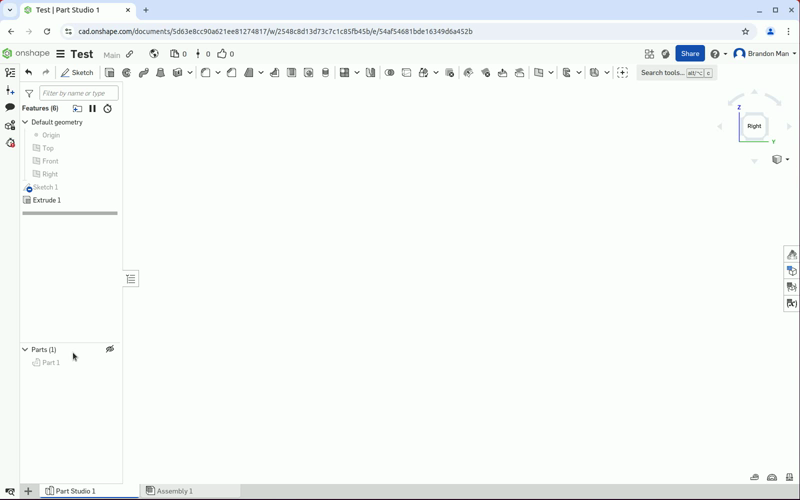
mouse_move(73, 352)
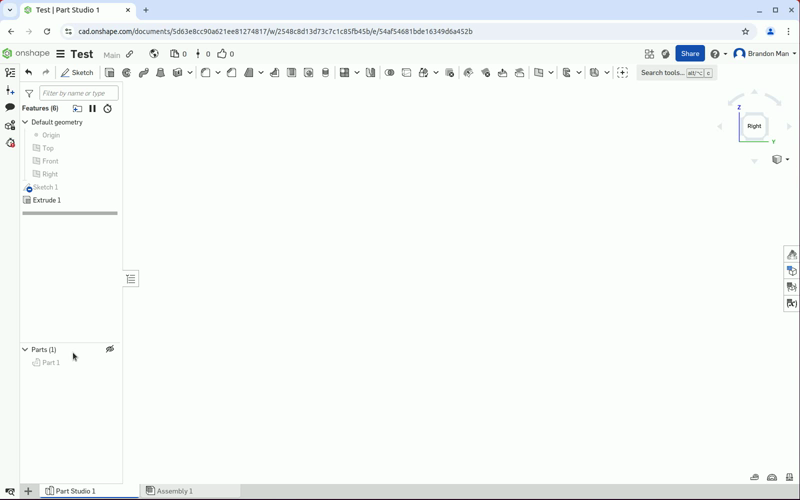
key(shift+y)
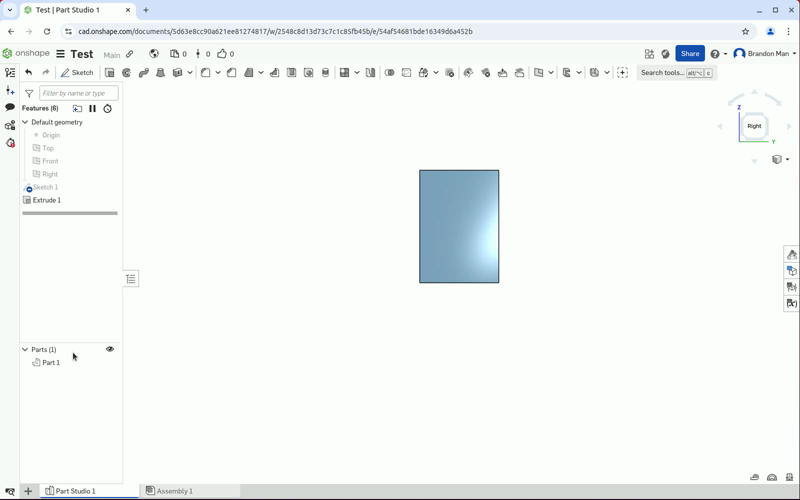
mouse_move(541, 75)
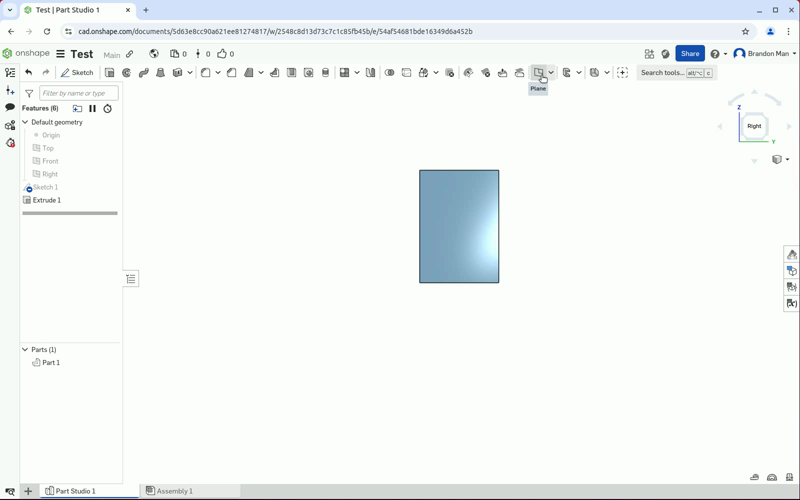
click(541, 75)
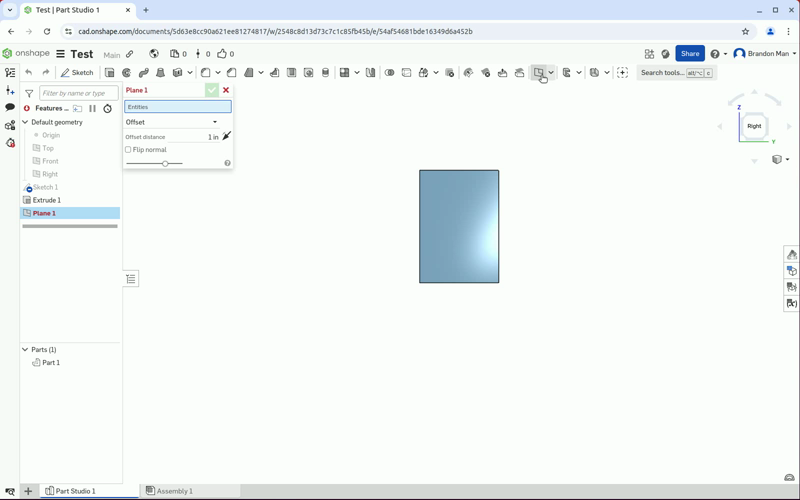
mouse_move(73, 176)
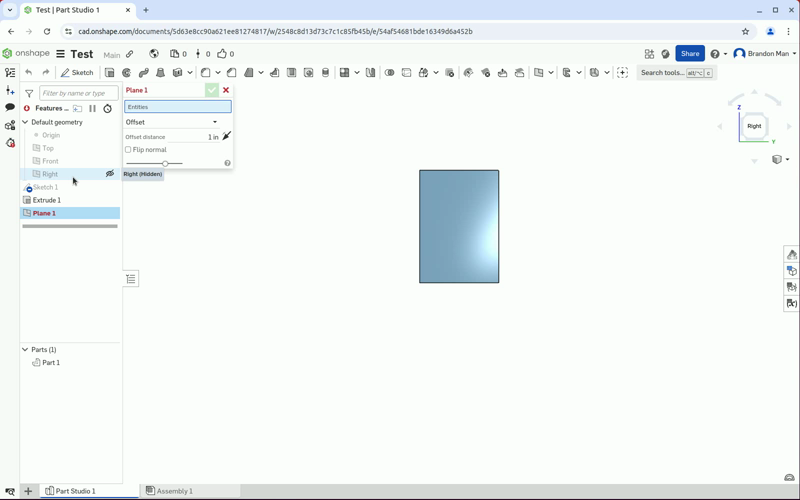
click(73, 176)
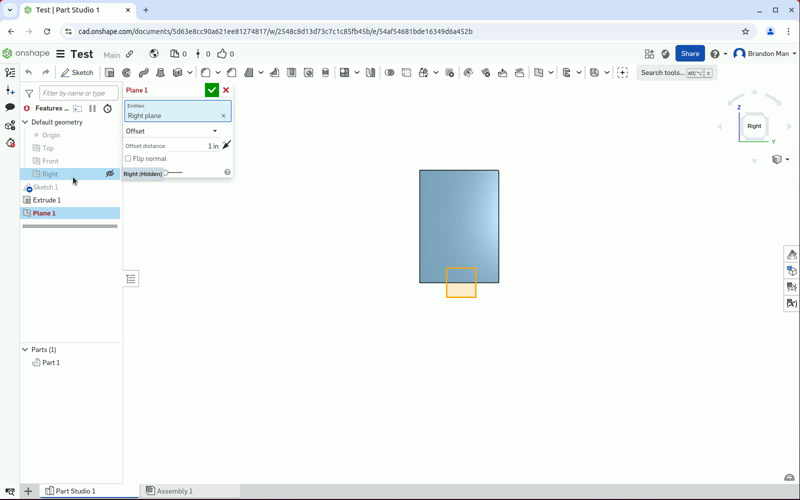
key(tab, 2)
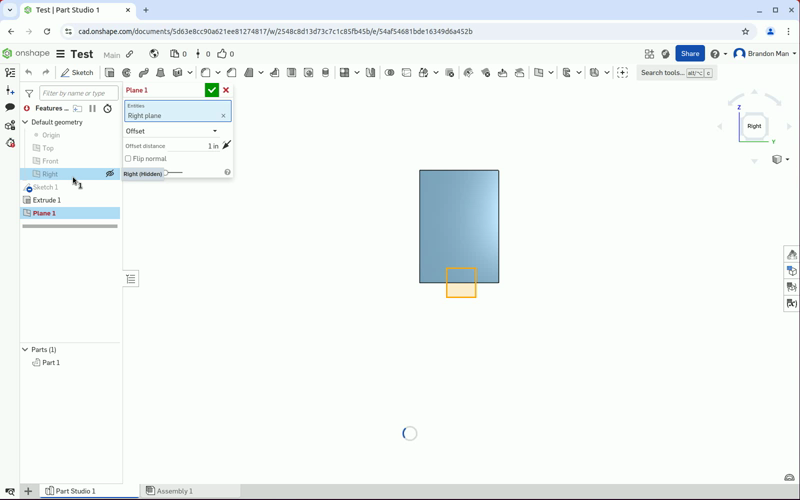
text(13.002)
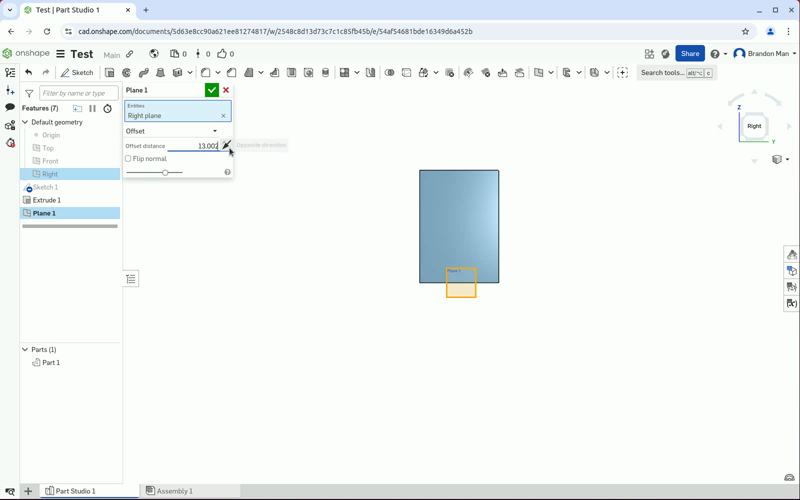
mouse_move(229, 147)
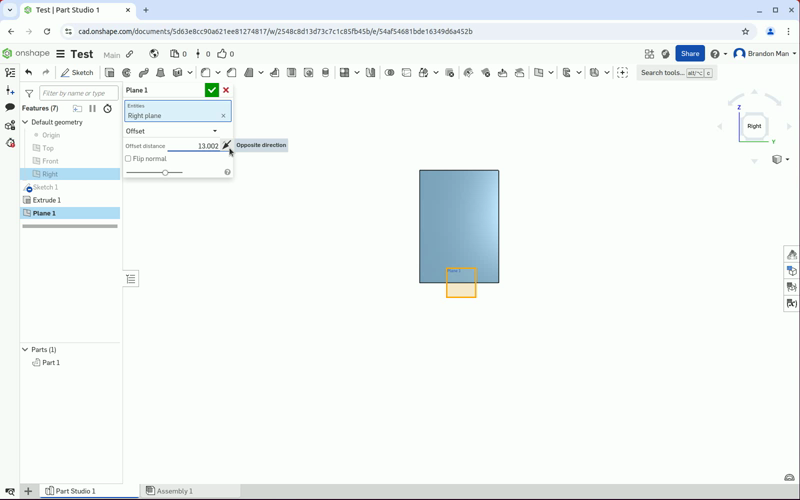
click(229, 147)
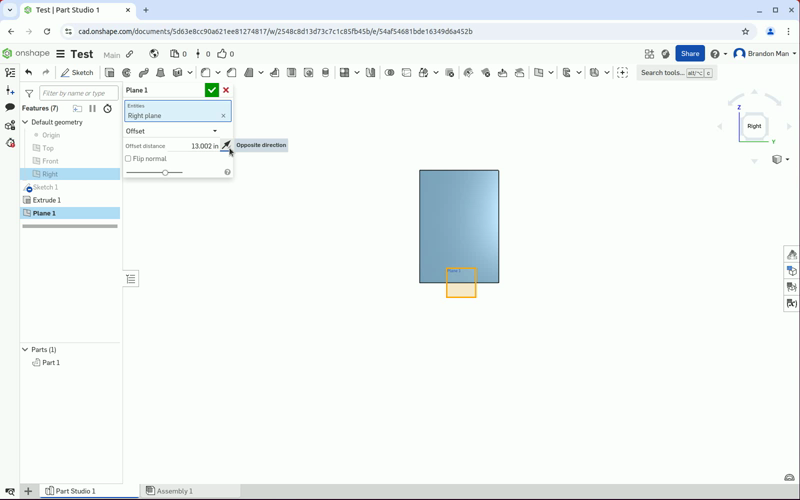
key(enter, 2)
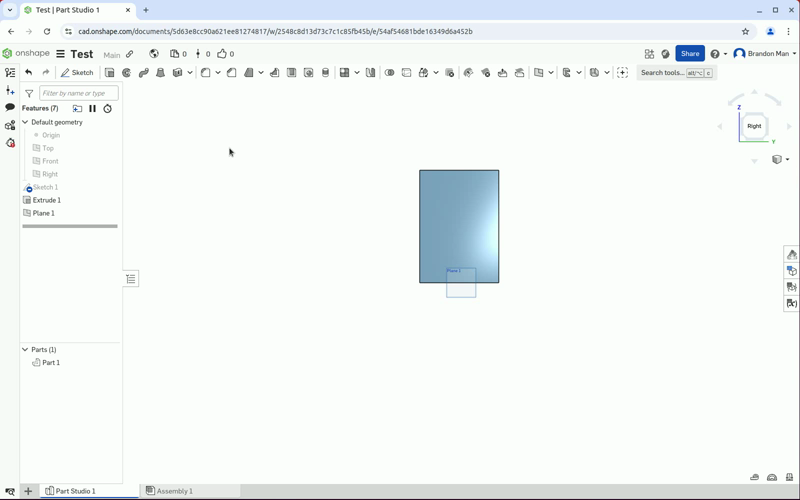
key(shift+s)
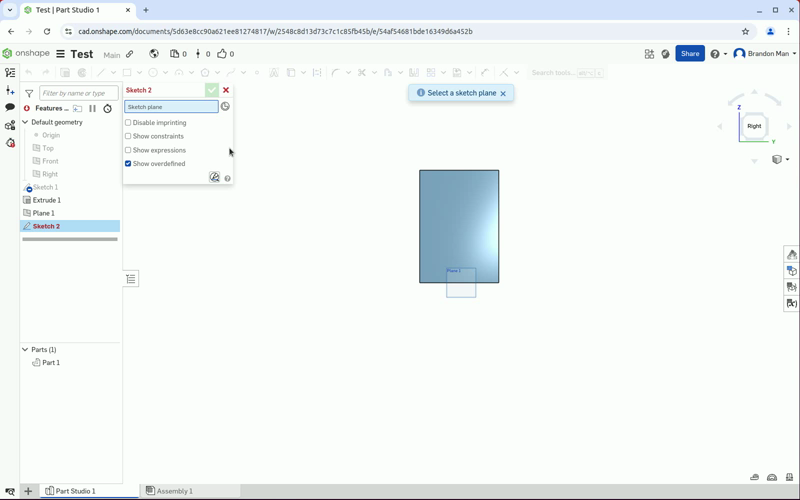
mouse_move(73, 215)
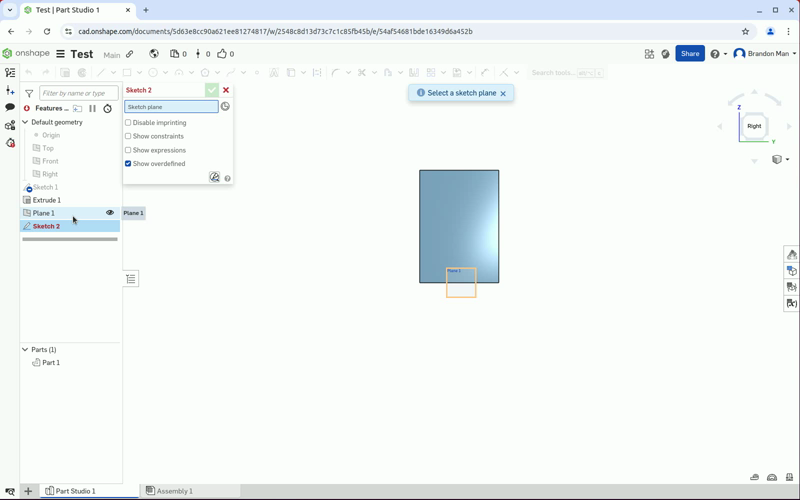
click(73, 215)
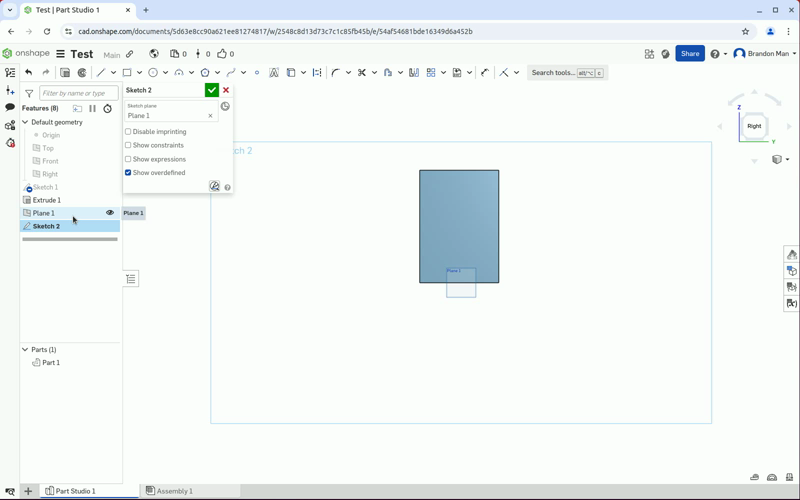
mouse_move(73, 352)
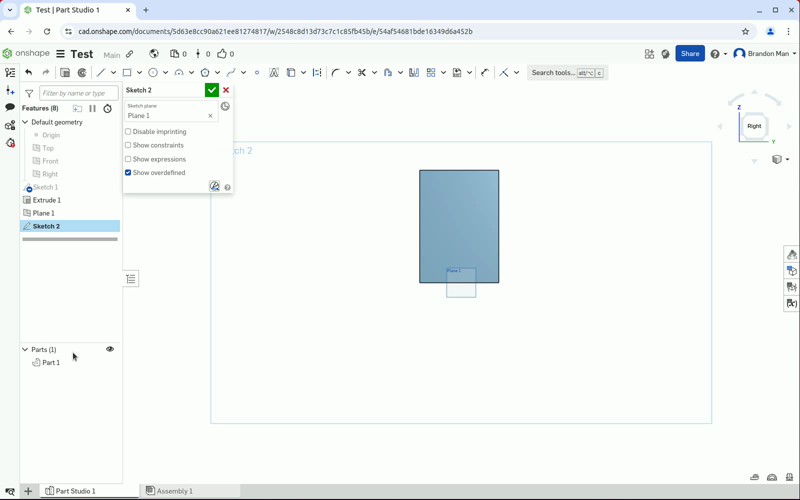
key(y)
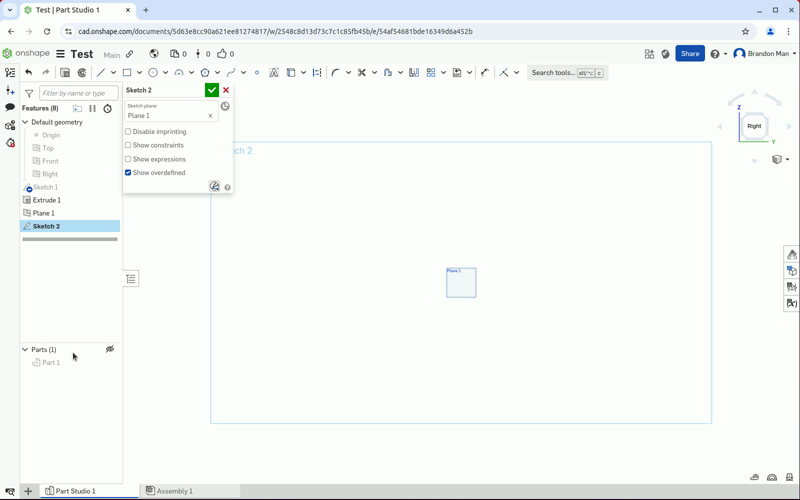
key(c)
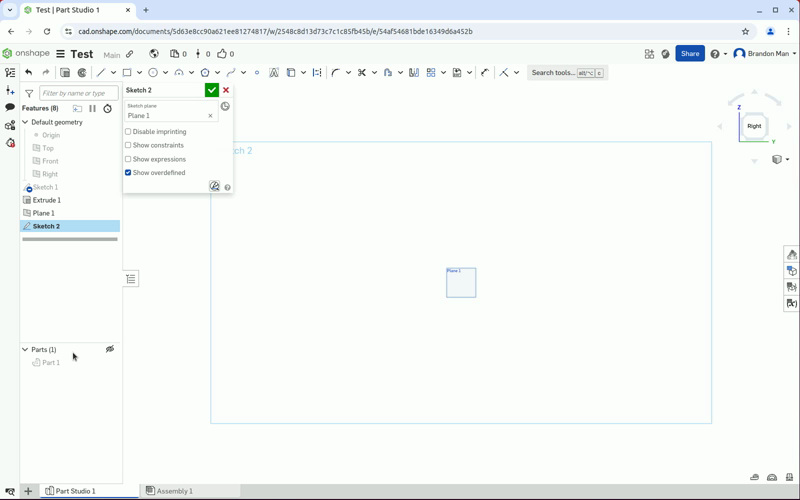
key_down(shift)
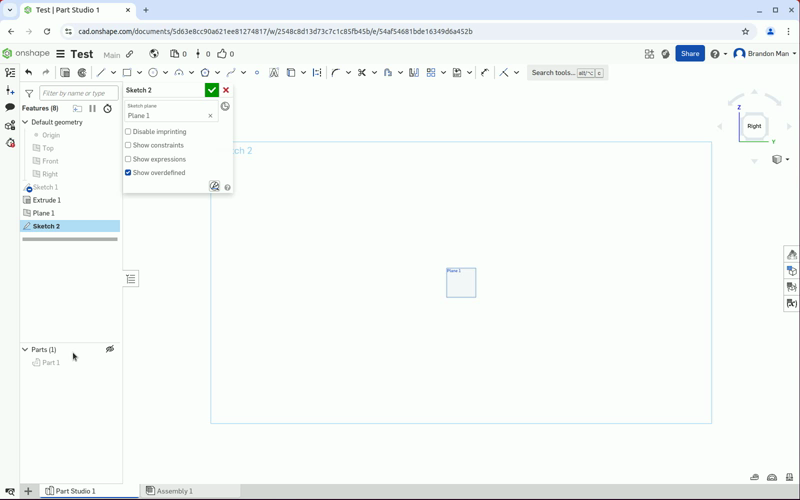
mouse_move(461, 207)
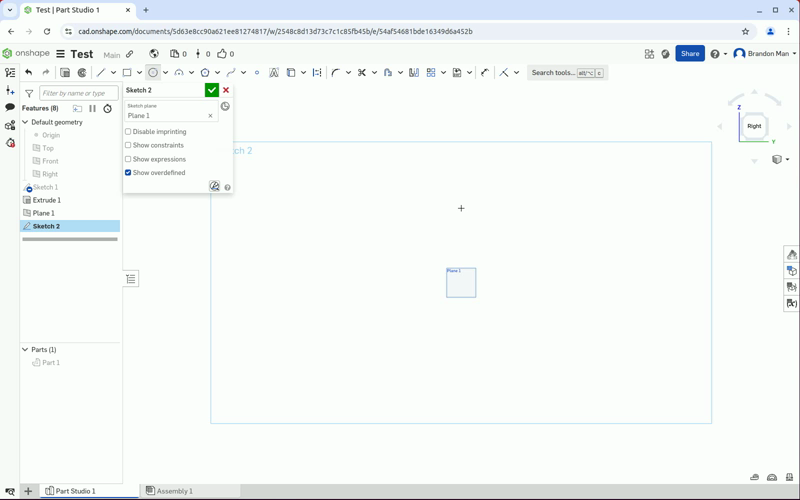
click(461, 207)
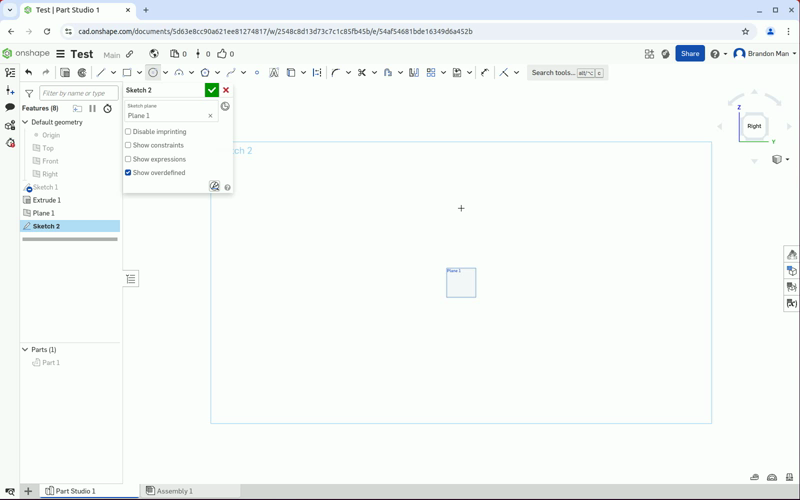
key_up(shift)
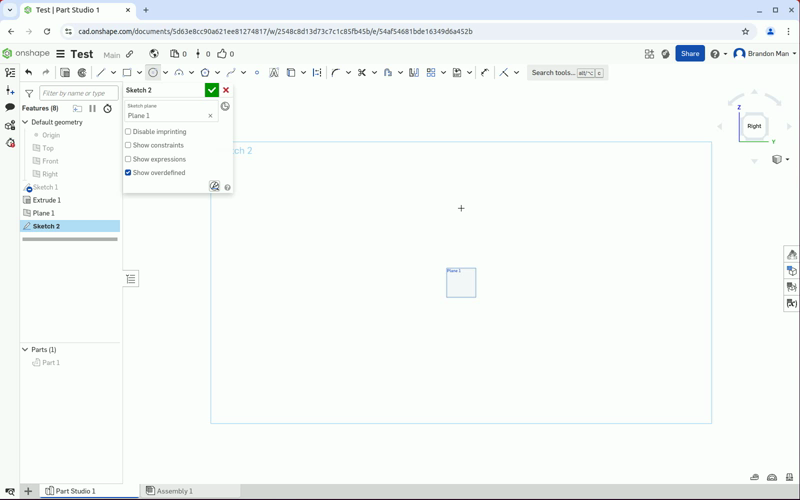
mouse_move(480, 207)
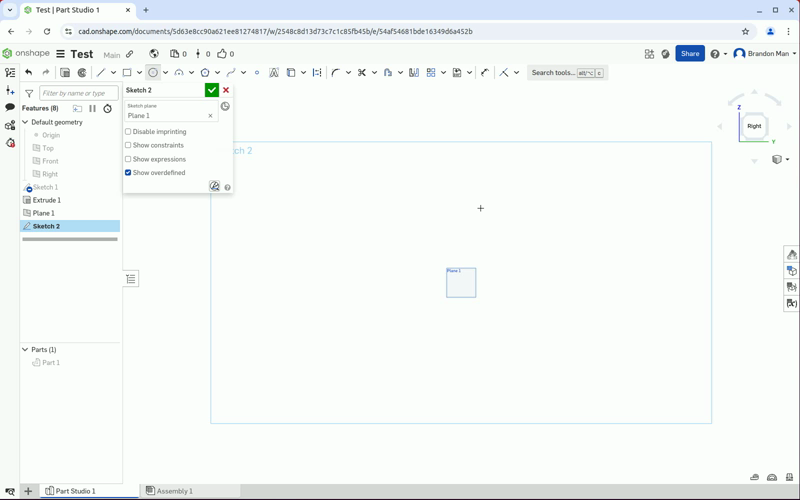
click(480, 207)
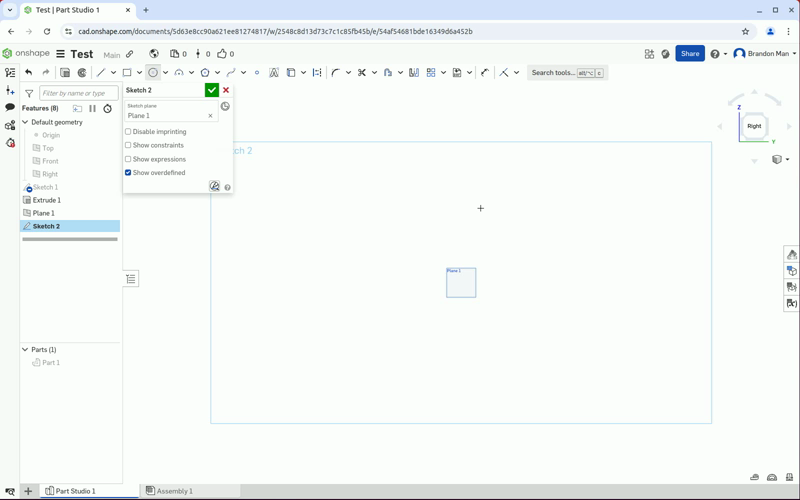
key(esc)
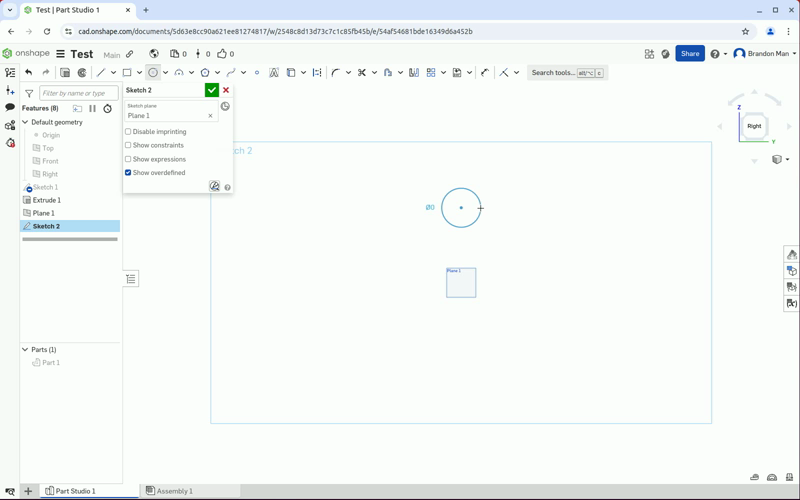
mouse_move(462, 218)
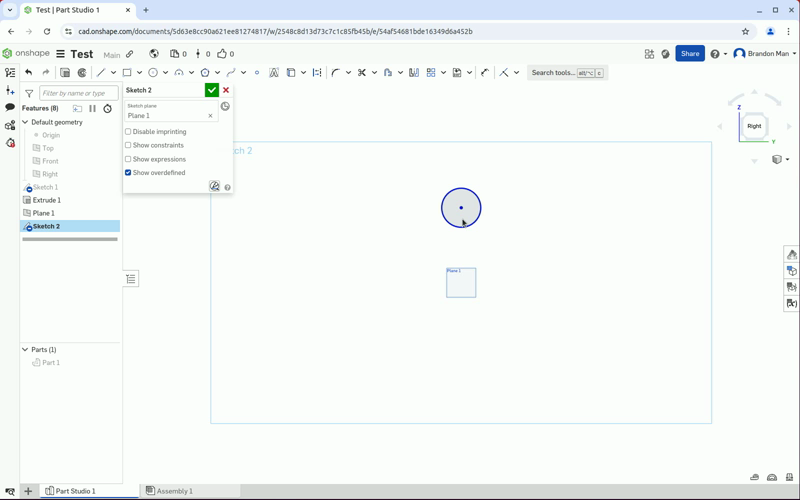
scroll(6)
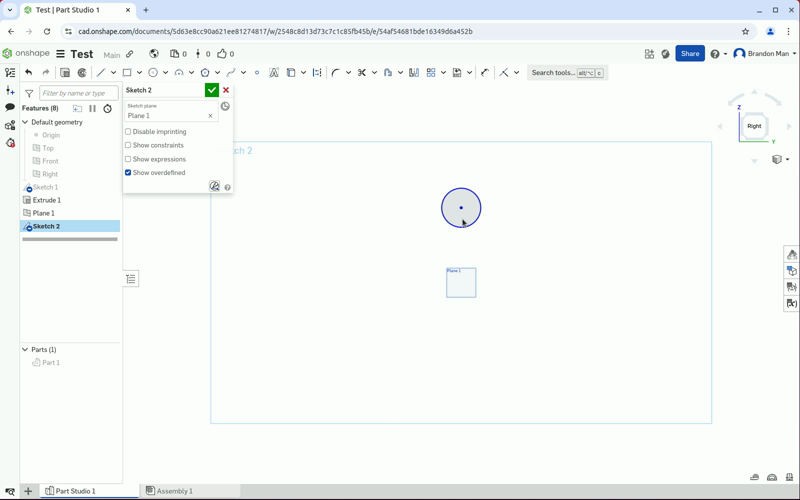
scroll(6)
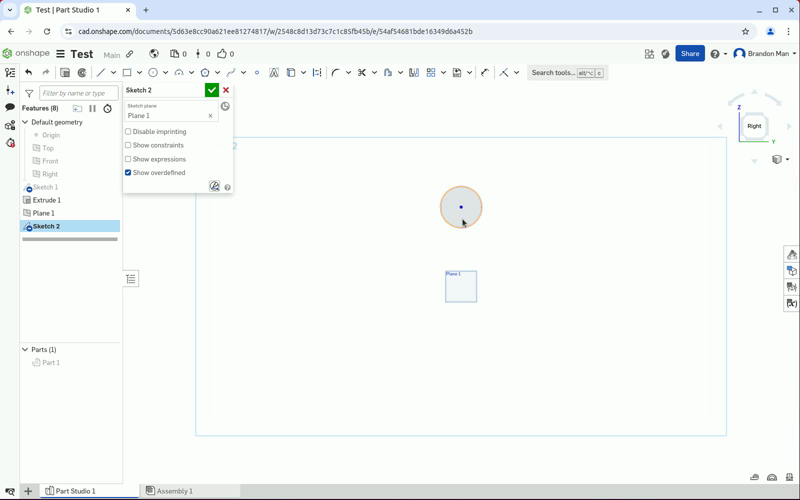
scroll(6)
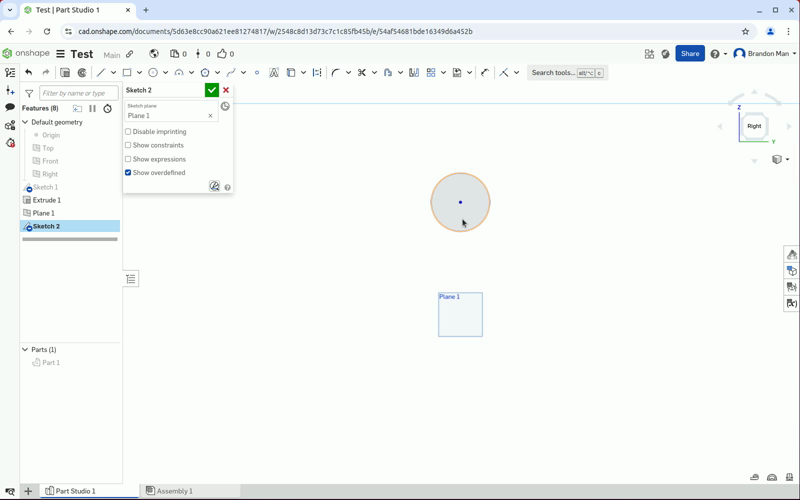
scroll(6)
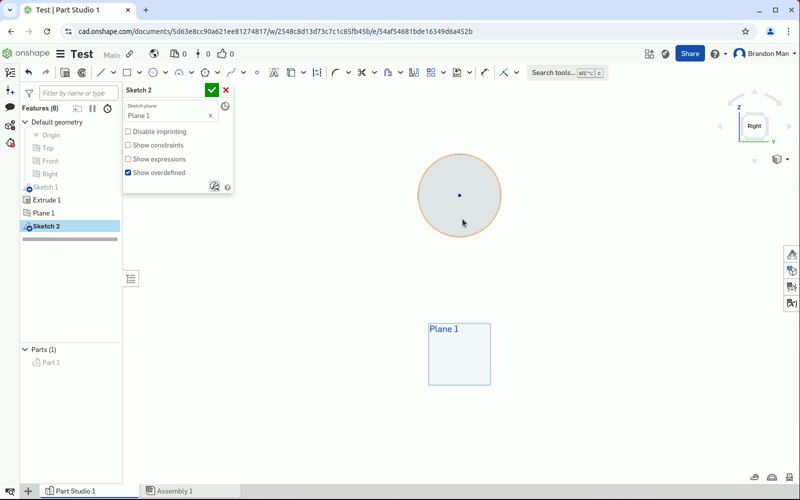
scroll(6)
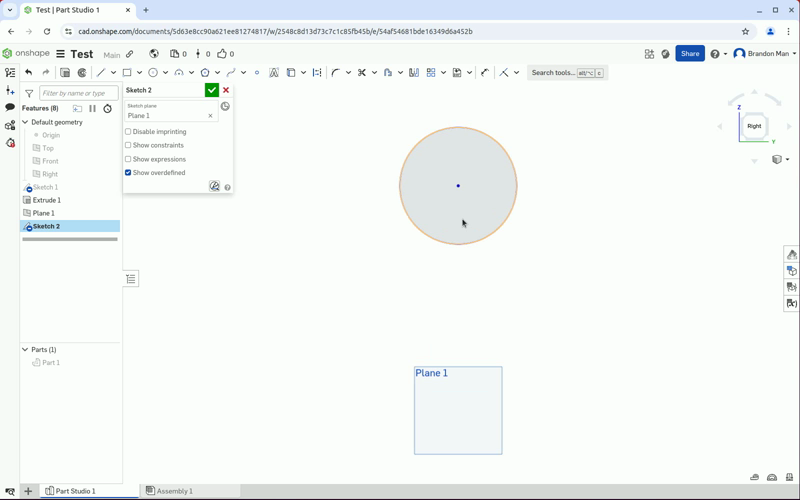
scroll(6)
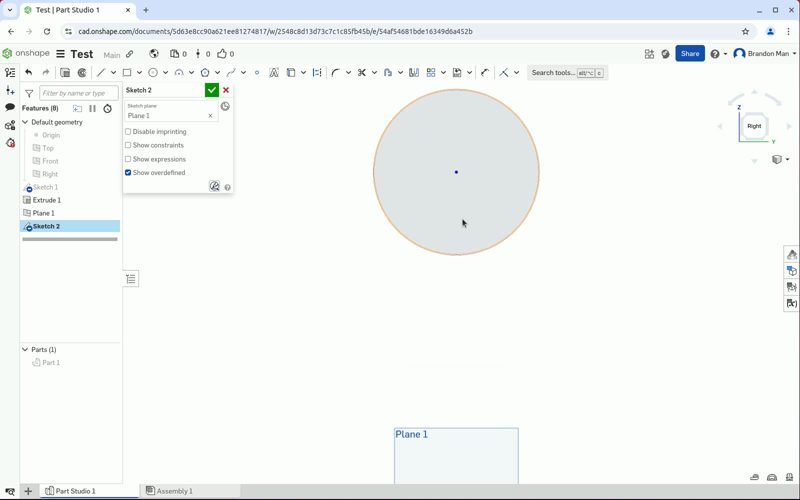
scroll(6)
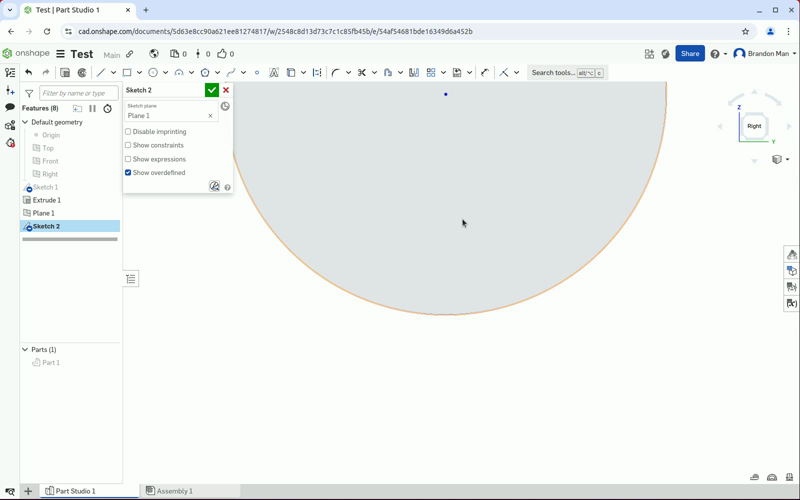
click(462, 218)
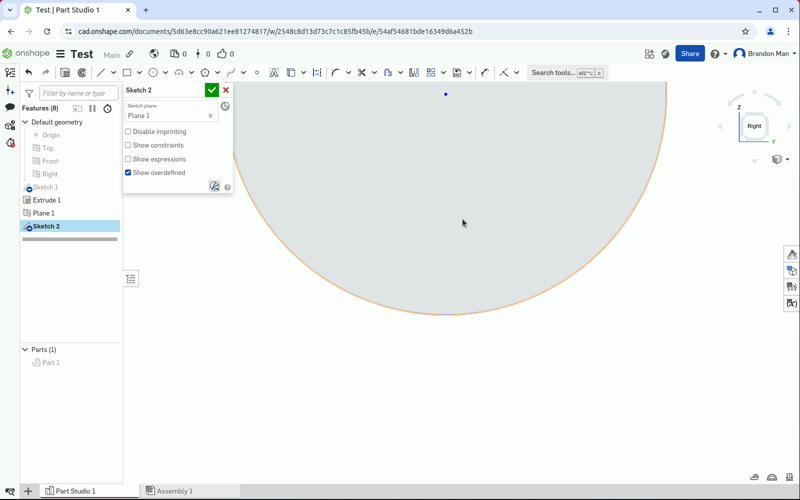
scroll(-6)
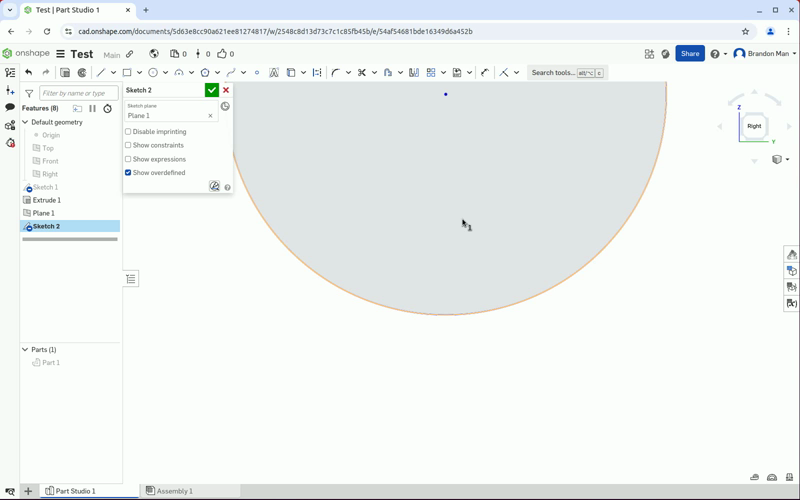
scroll(-6)
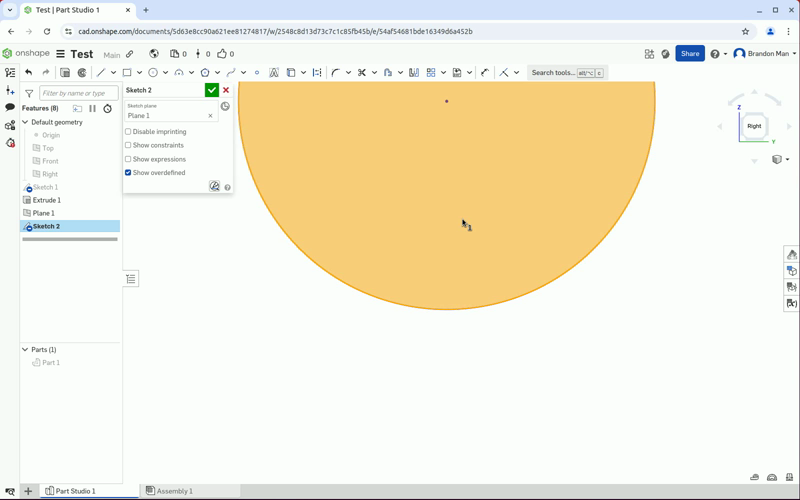
scroll(-6)
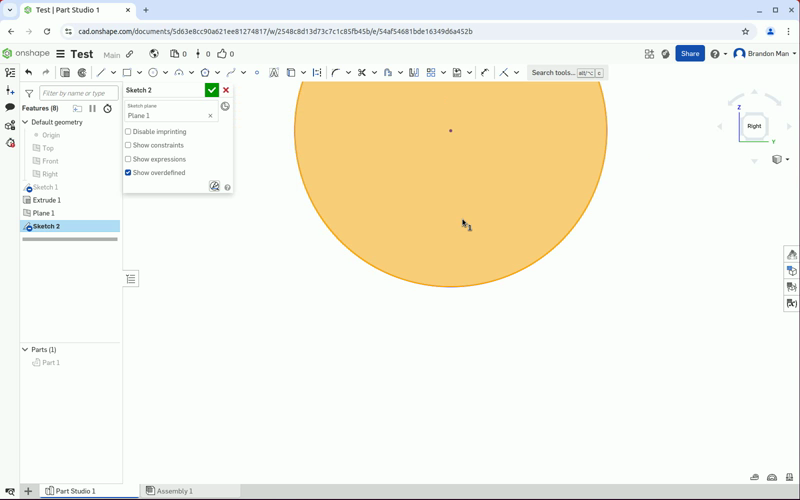
scroll(-6)
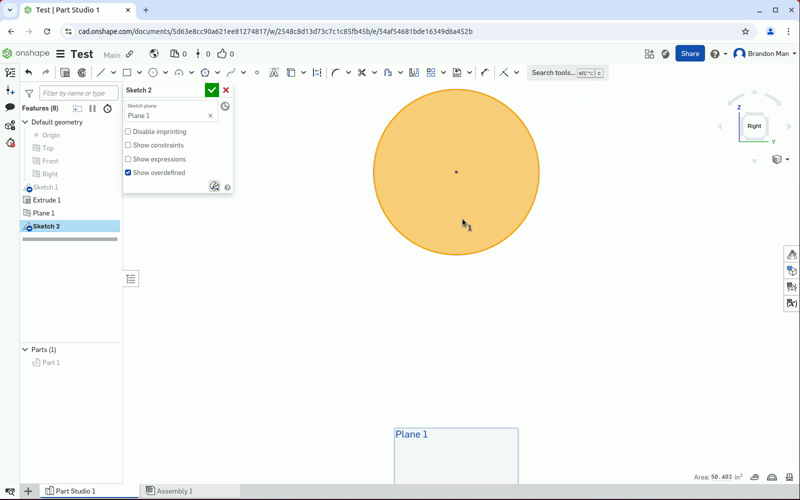
scroll(-6)
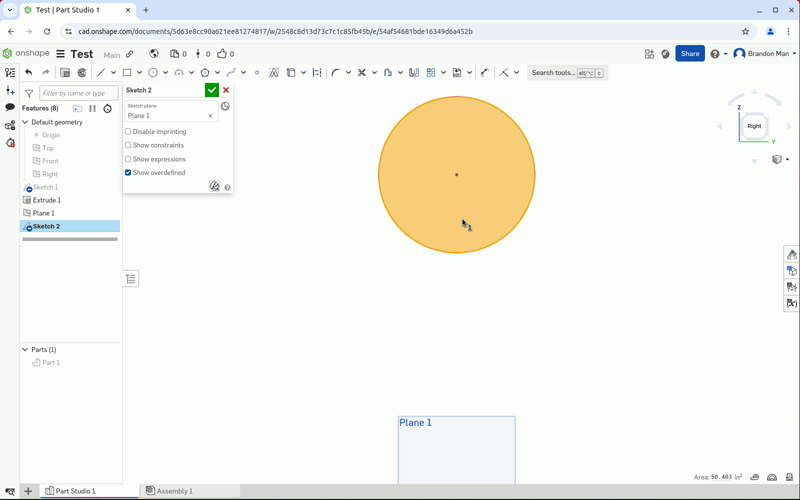
scroll(-6)
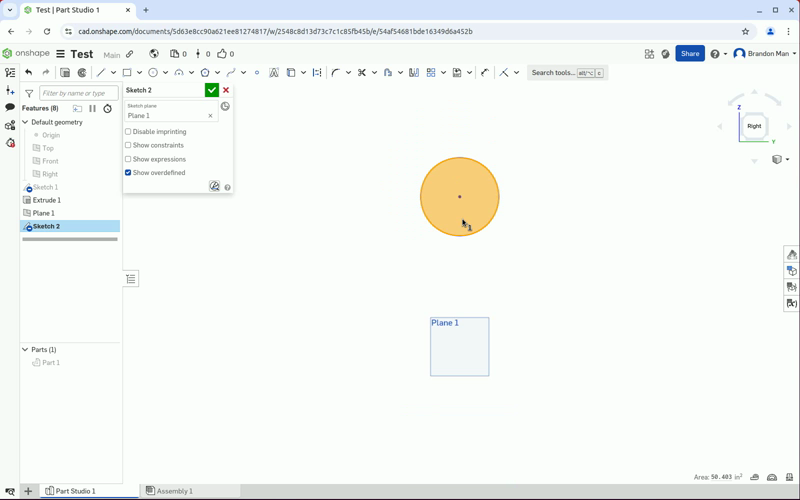
scroll(-6)
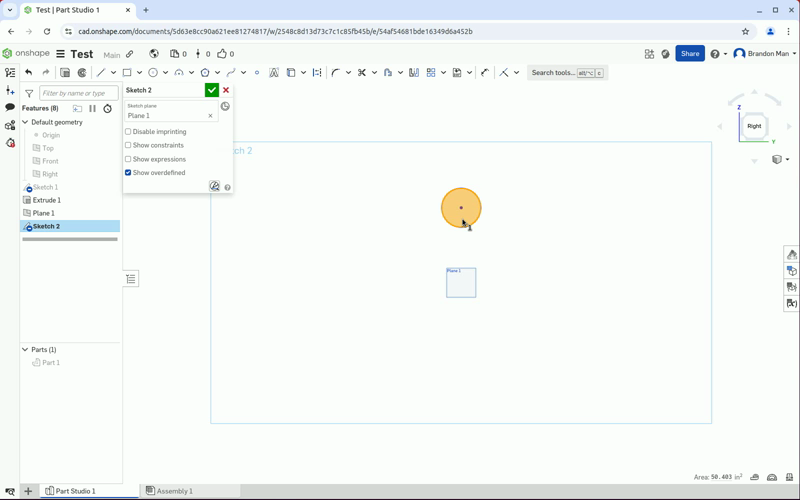
mouse_move(73, 352)
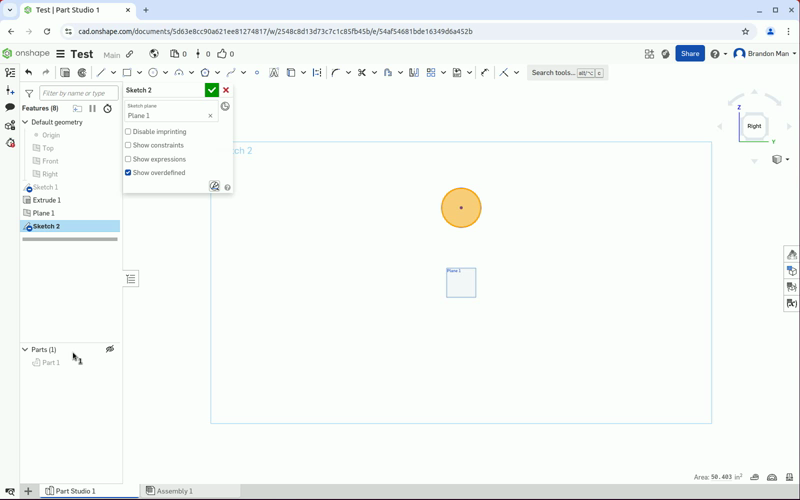
key(shift+y)
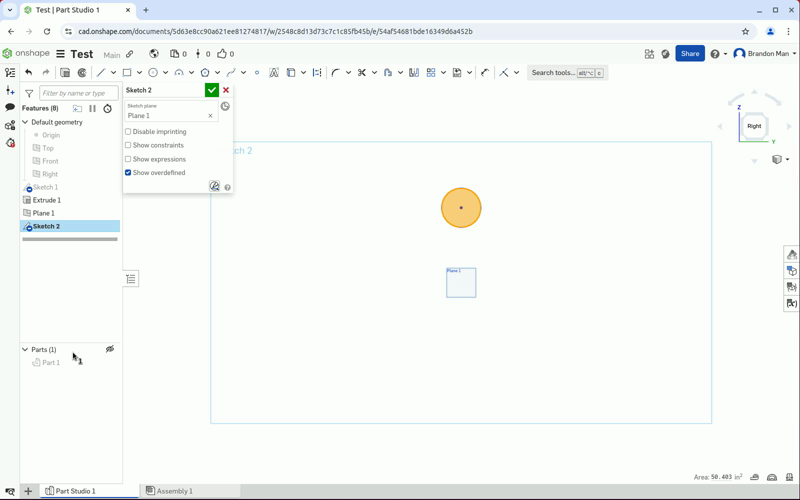
key(shift+e)
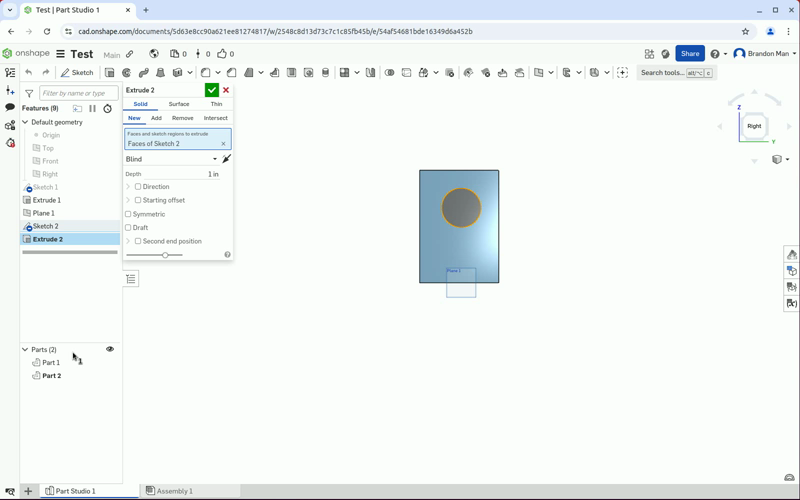
mouse_move(143, 106)
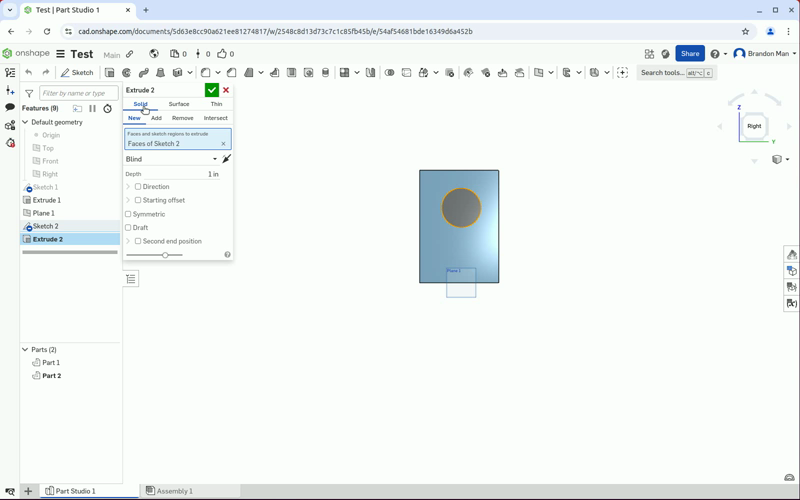
click(143, 106)
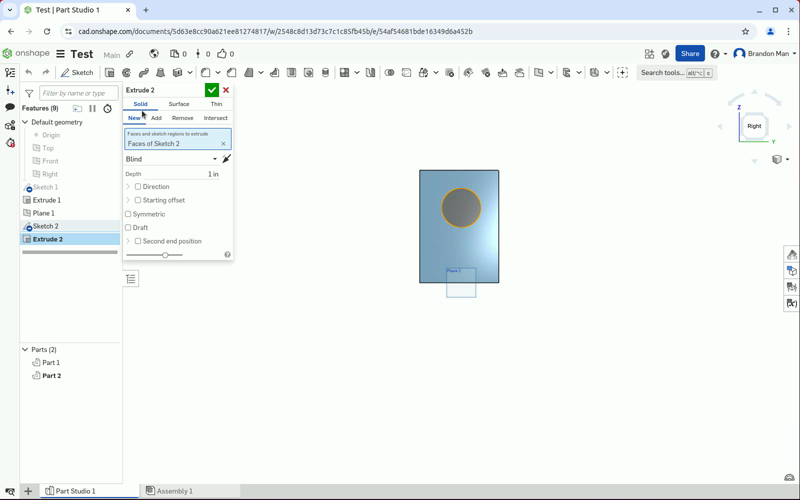
mouse_move(137, 120)
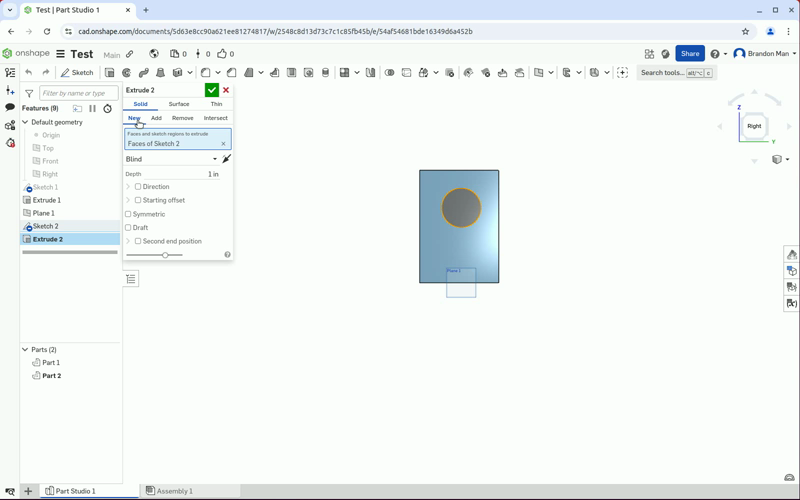
click(137, 120)
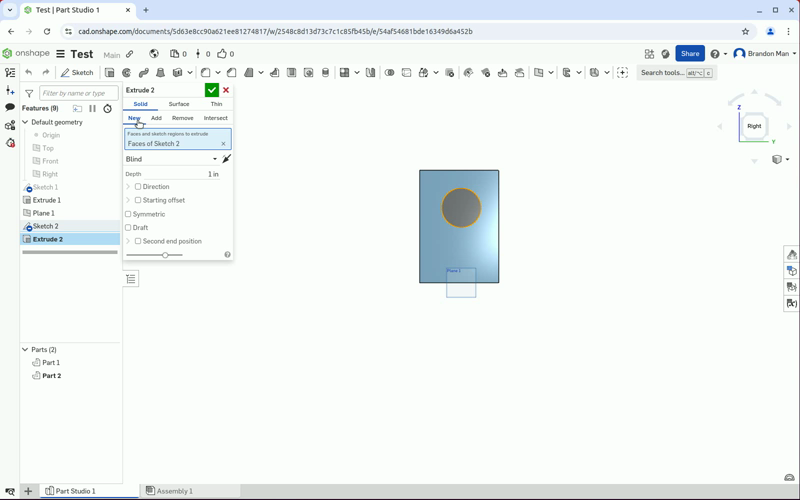
key(tab, 4)
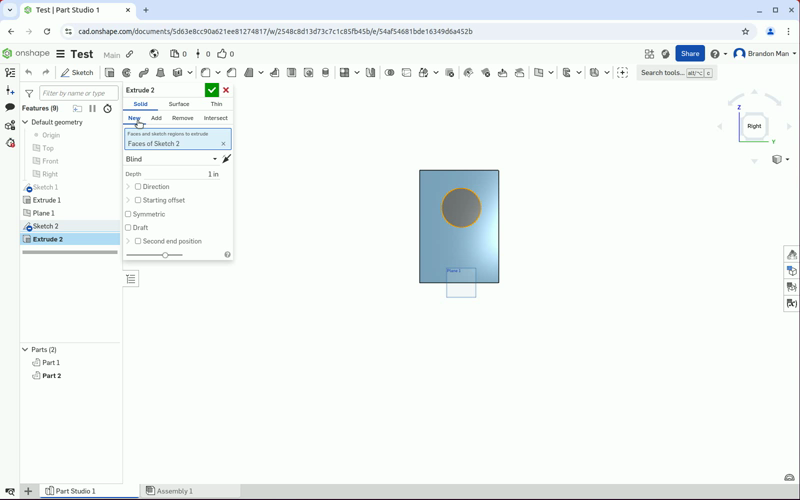
text(11.554)
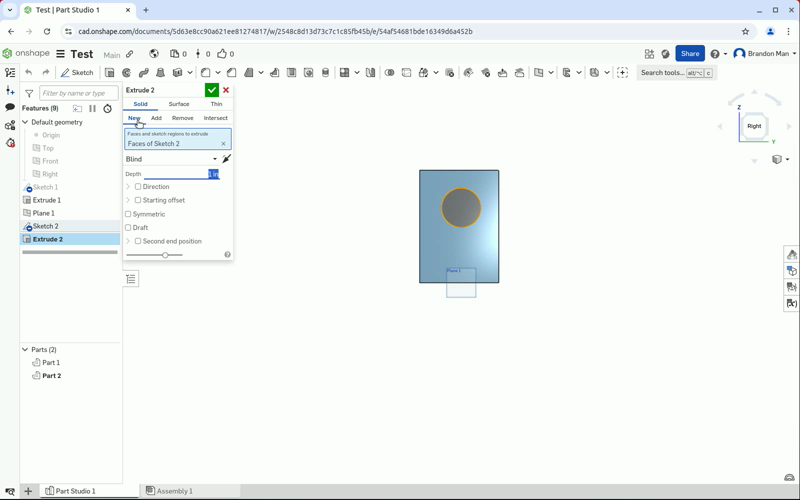
key(enter)
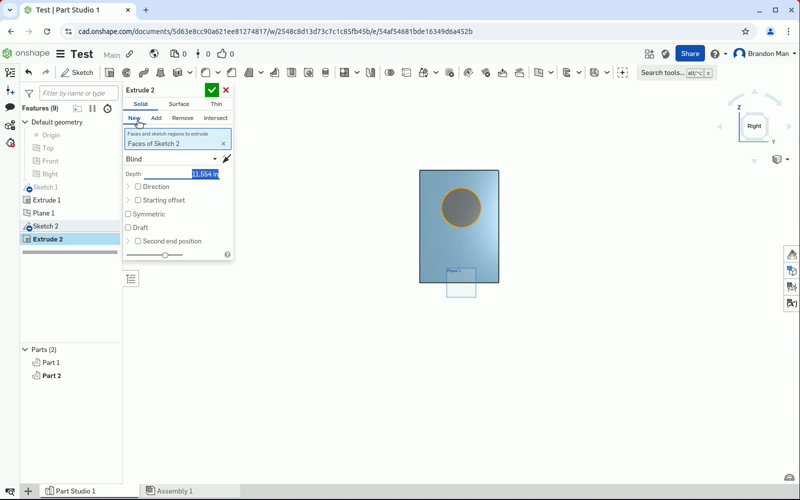
key(shift+h)
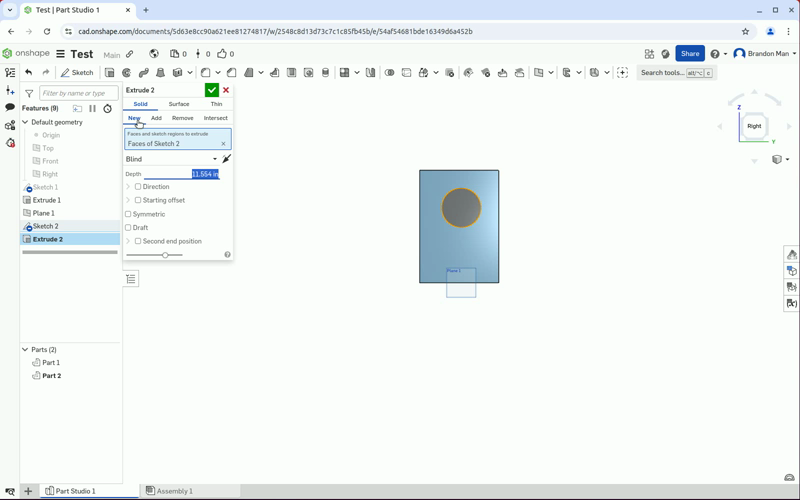
key(shift+h)
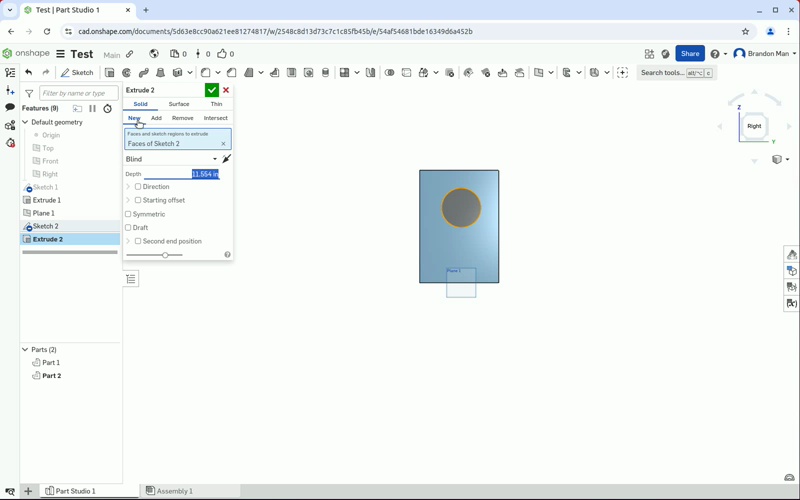
key(shift+7)
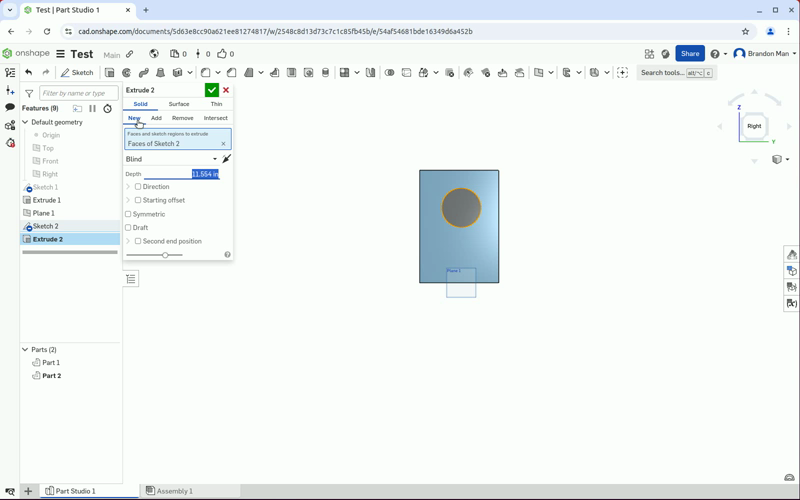
key(right, 2)
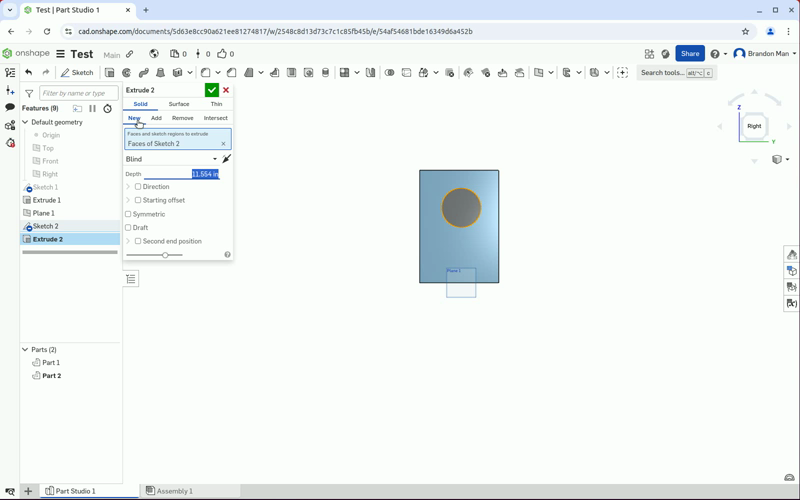
key(down, 2)
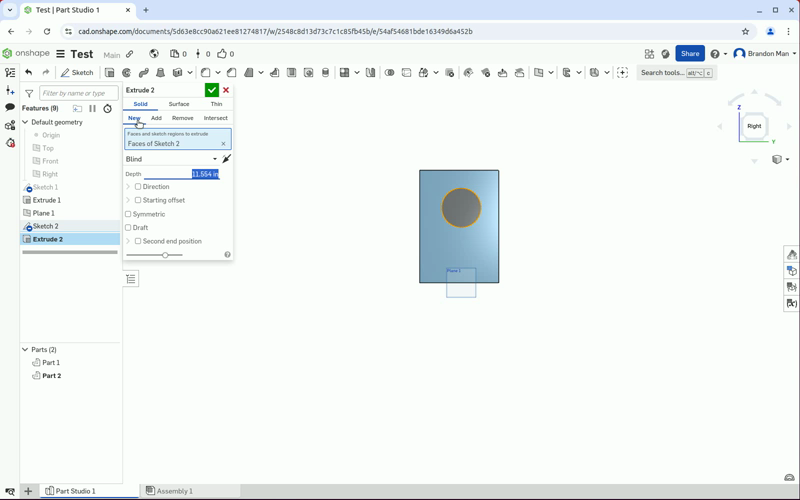
key(up, 2)
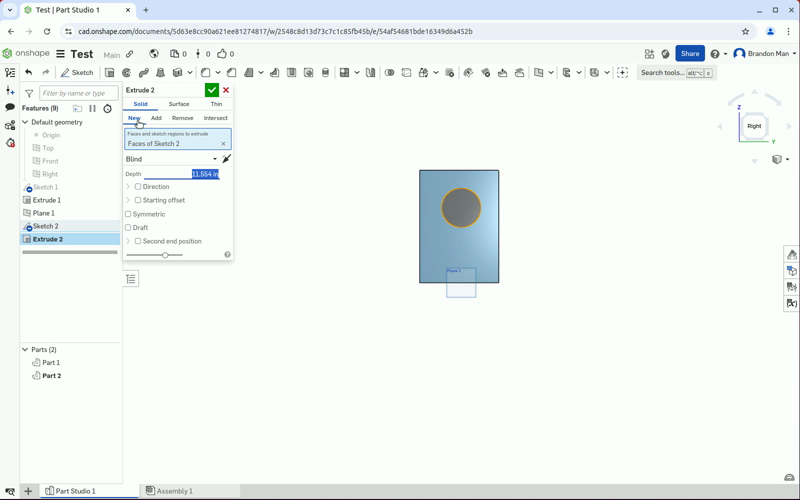
key(left, 2)
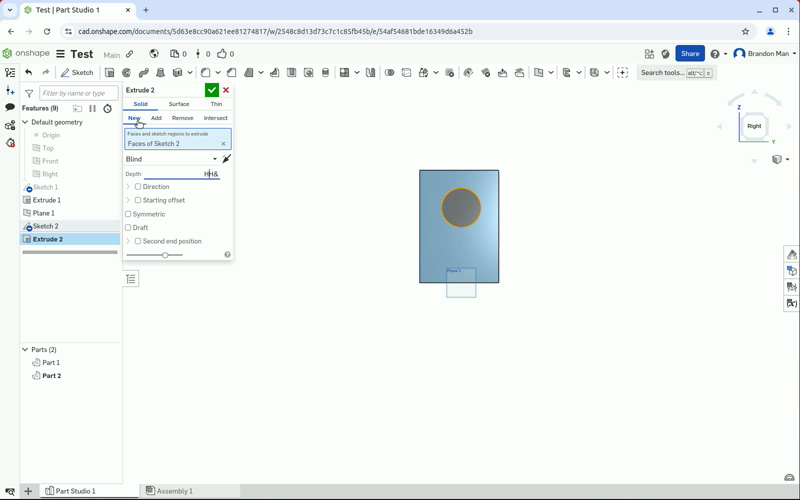
mouse_move(73, 189)
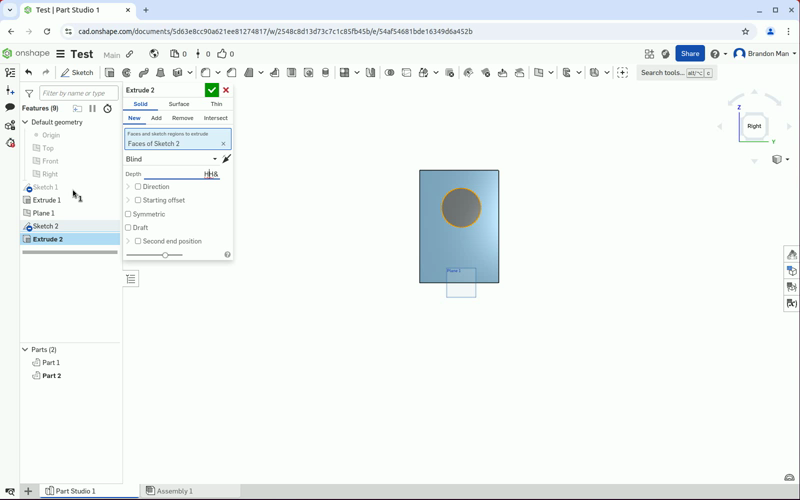
click(73, 189)